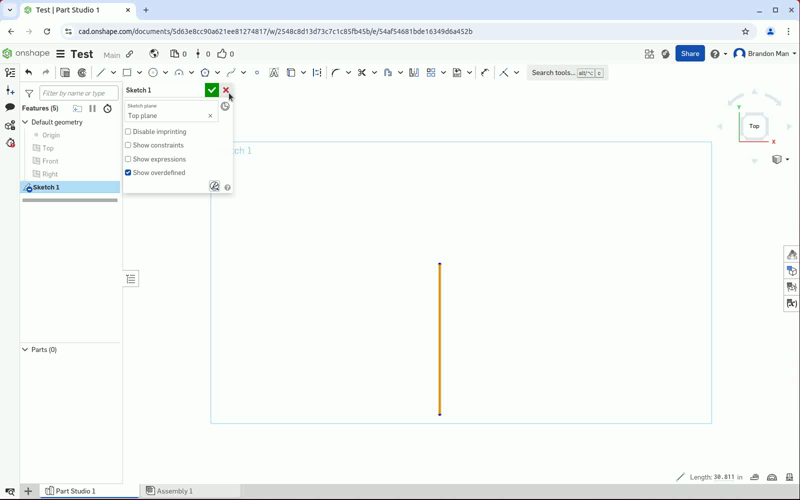
key(shift+h)
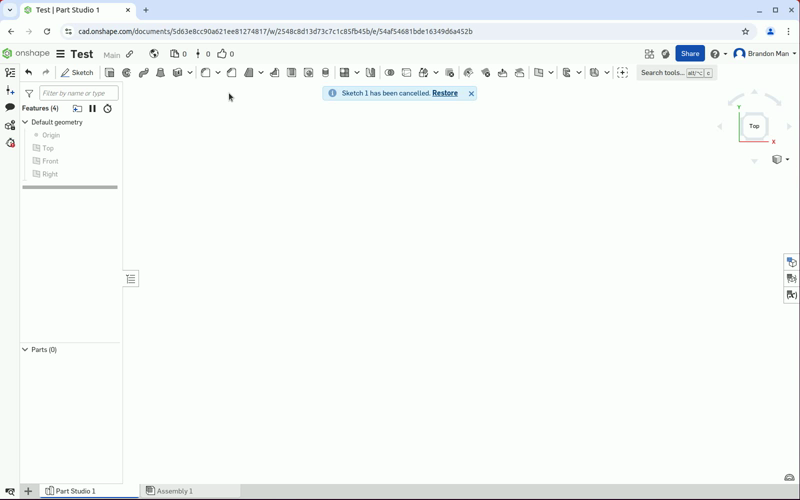
mouse_move(73, 352)
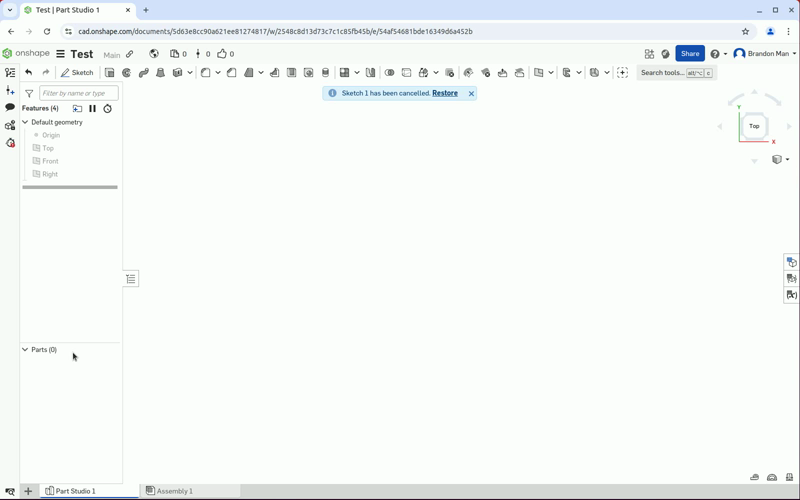
key(y)
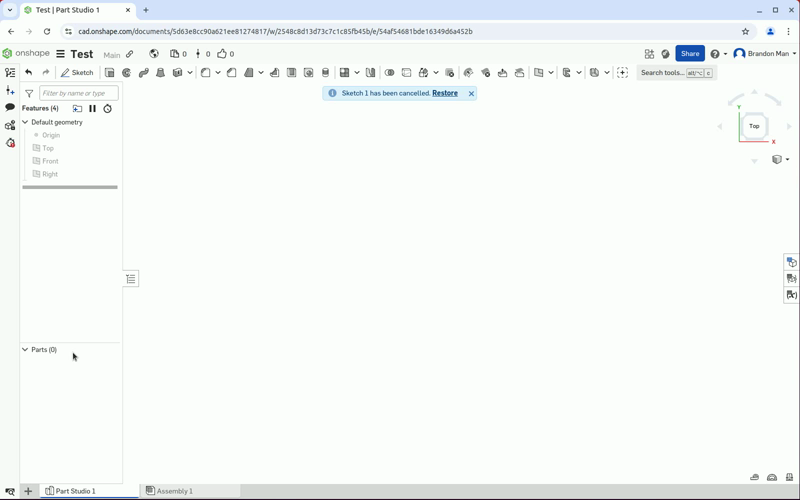
key(shift+p)
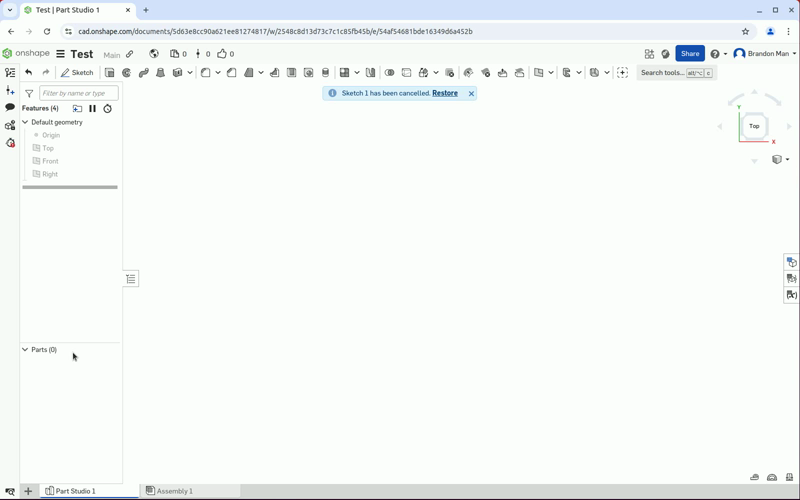
key(space)
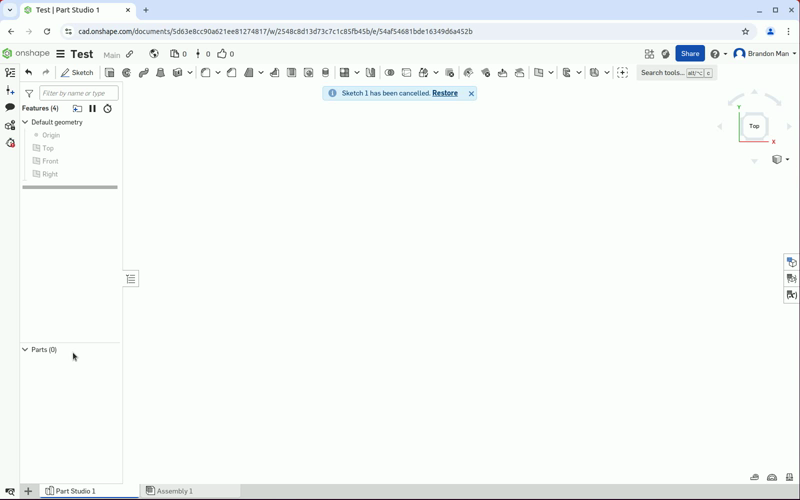
key_down(shift)
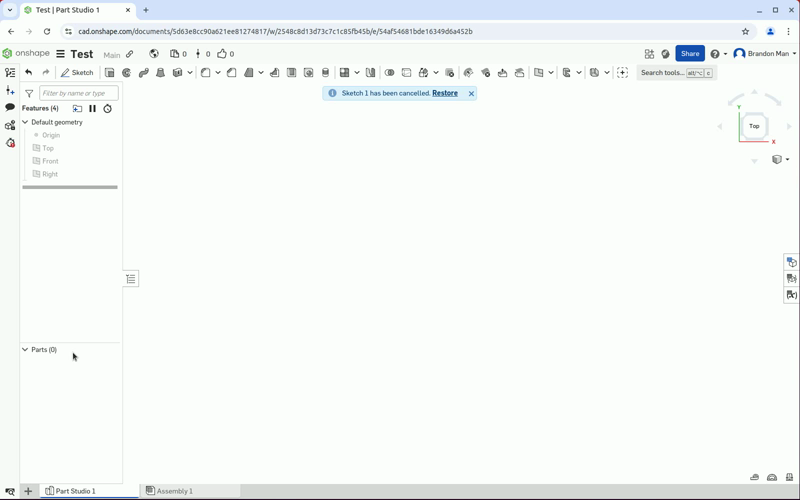
key(up)
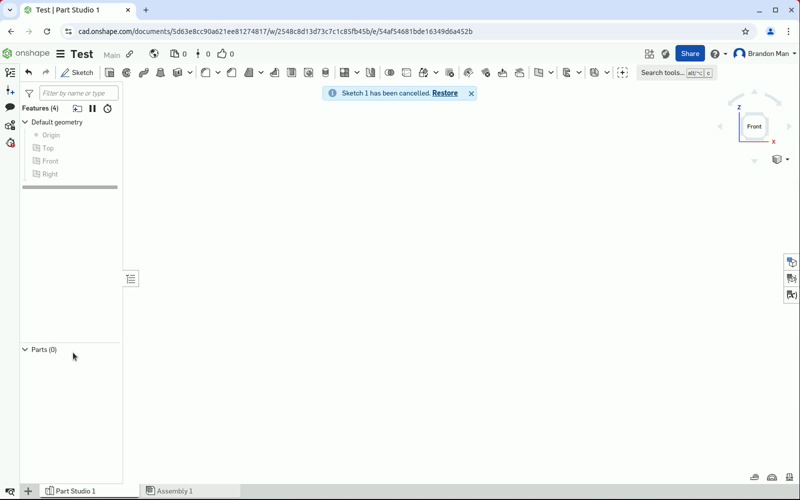
key_up(shift)
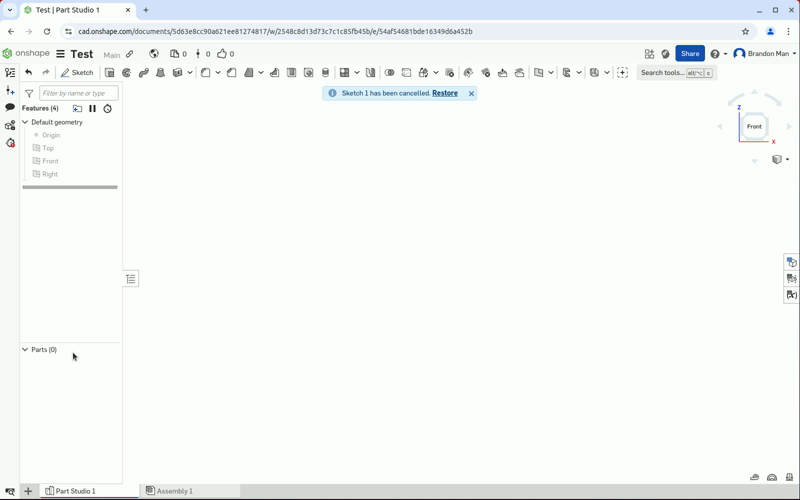
mouse_move(73, 352)
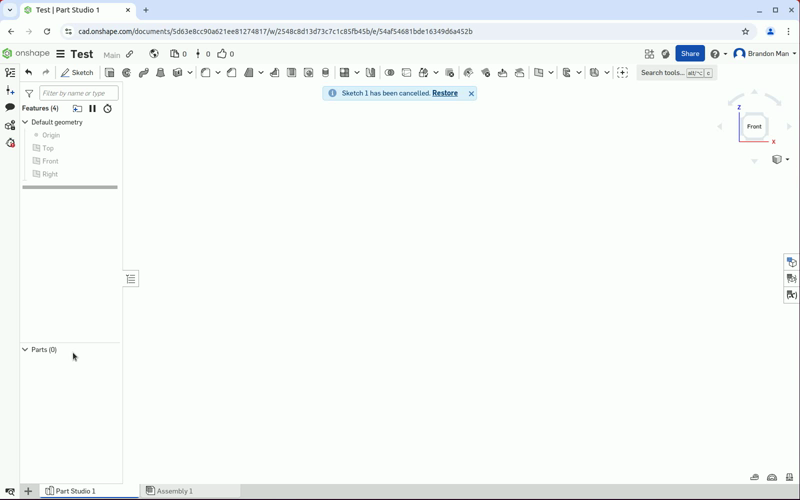
key(shift+y)
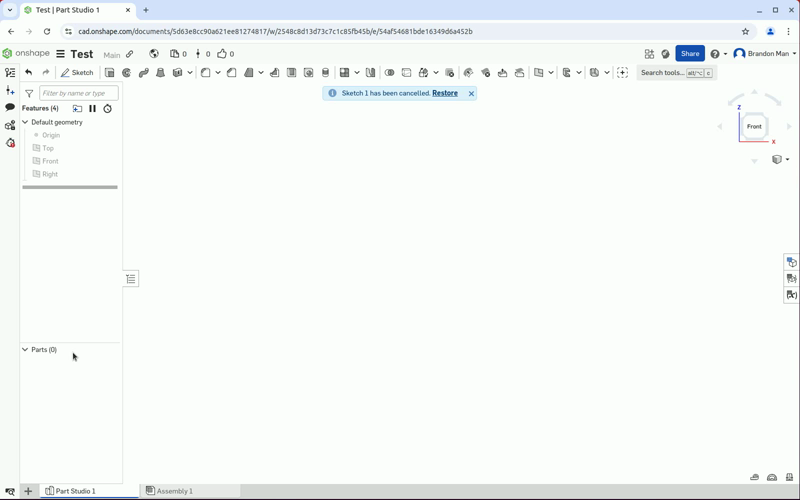
key(shift+s)
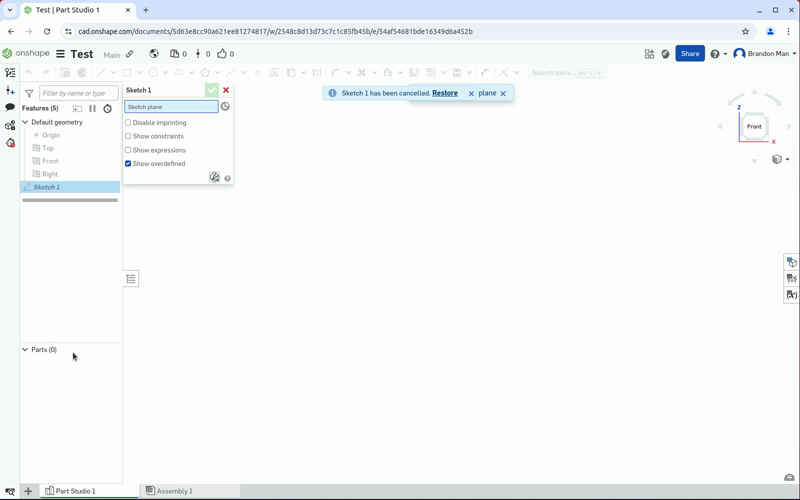
mouse_move(73, 163)
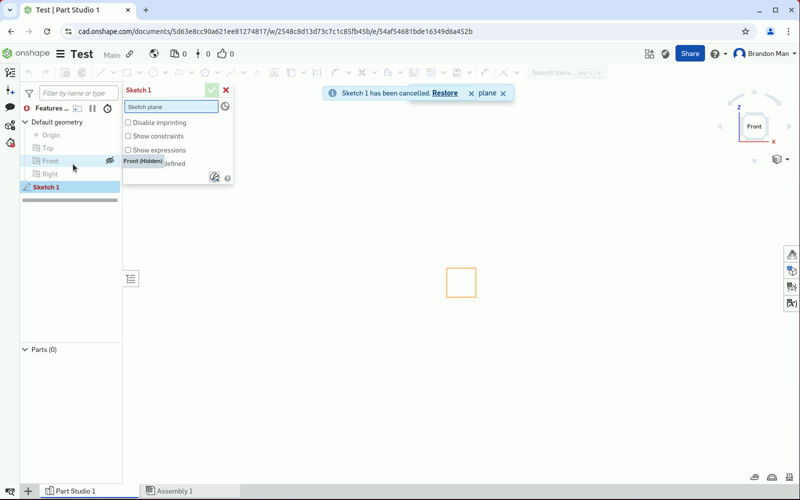
click(73, 163)
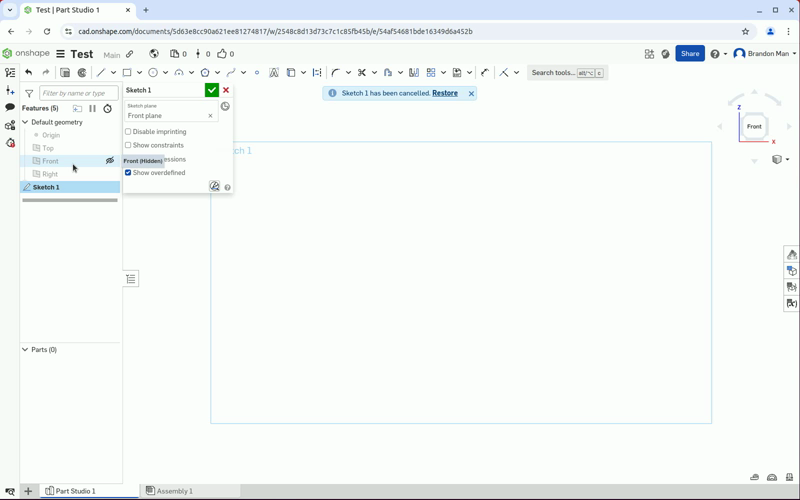
mouse_move(73, 352)
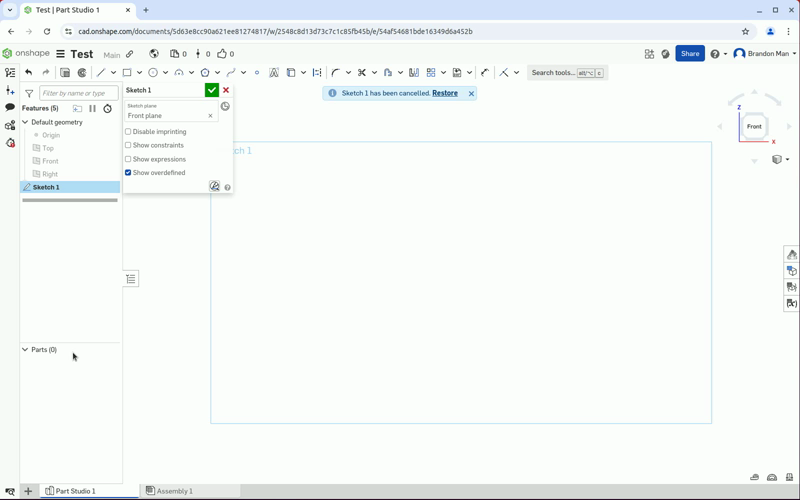
key(y)
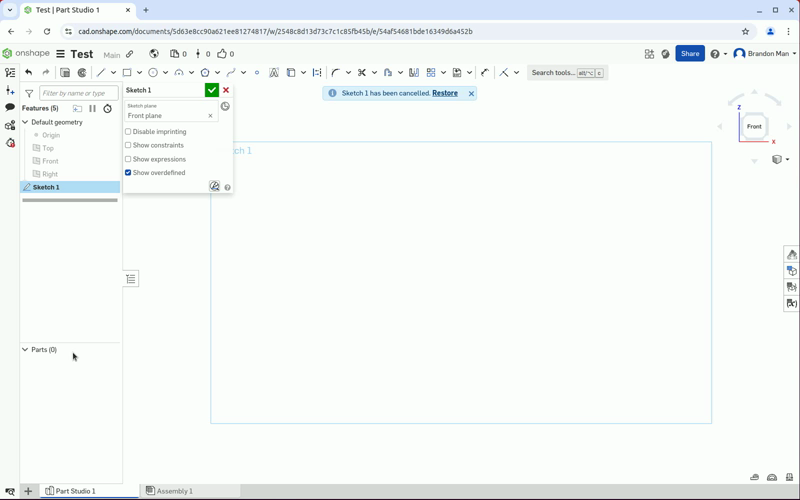
key(l)
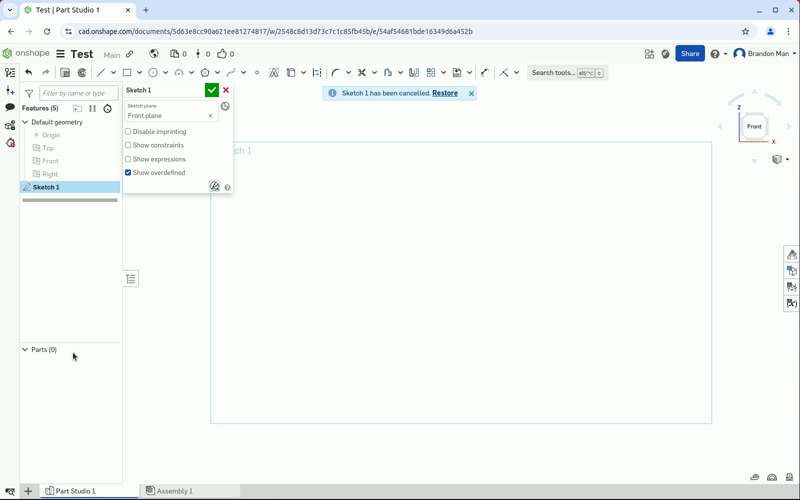
key_down(shift)
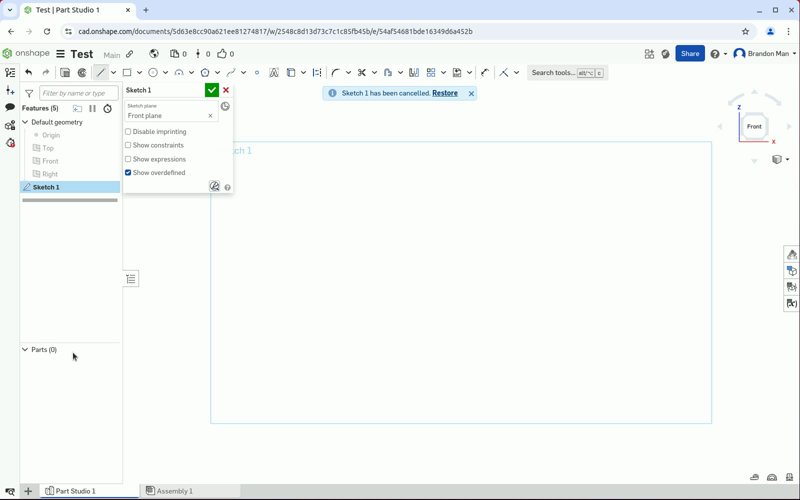
mouse_move(460, 282)
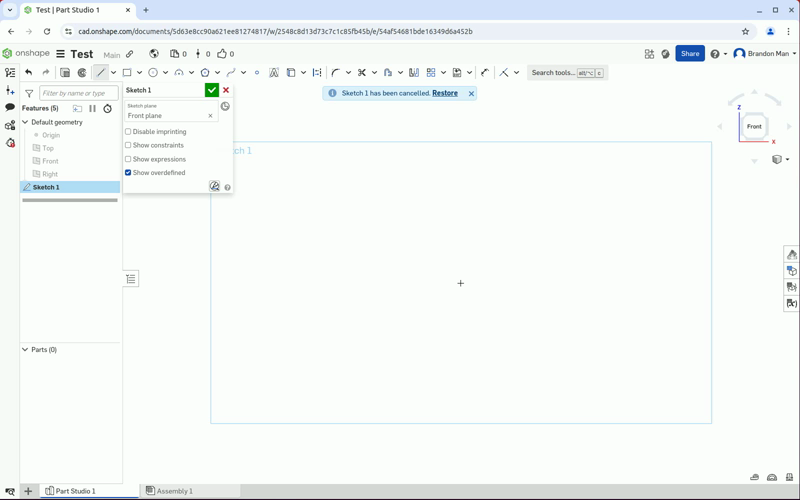
click(460, 282)
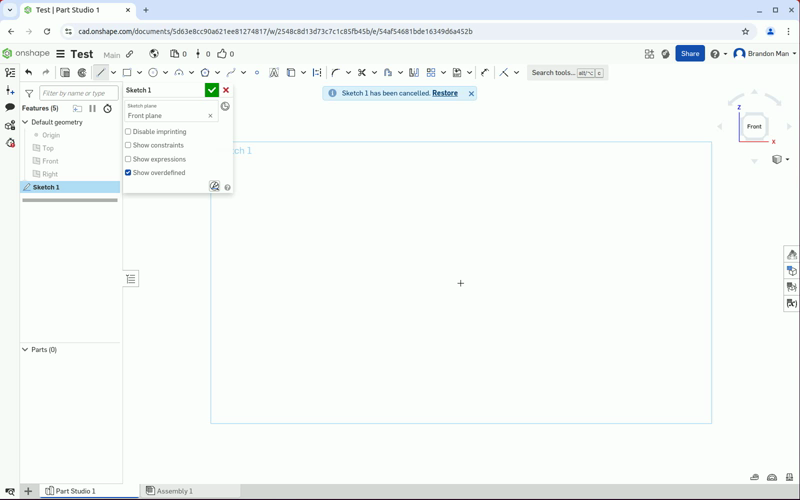
key_up(shift)
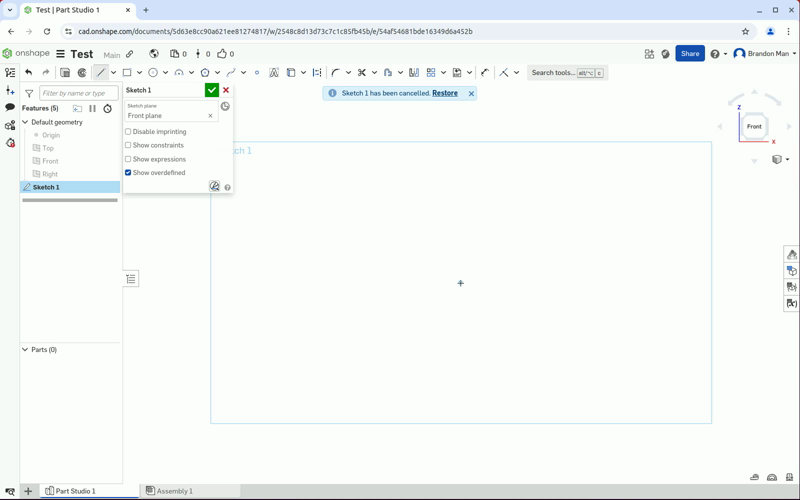
key_down(shift)
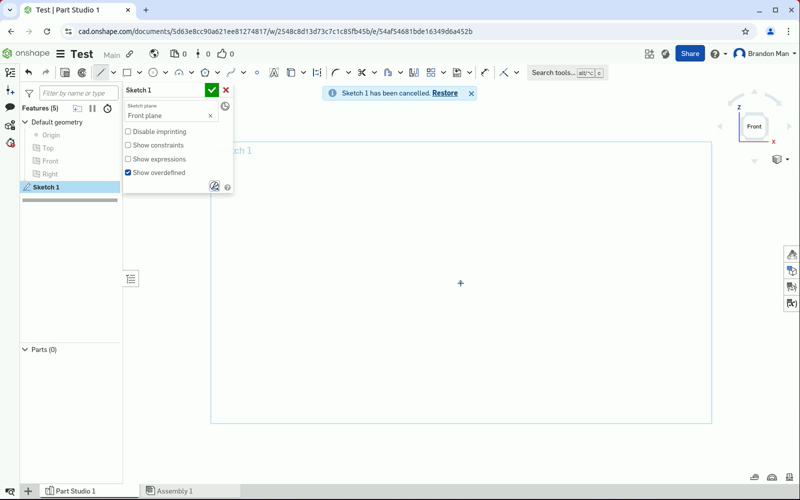
mouse_move(490, 282)
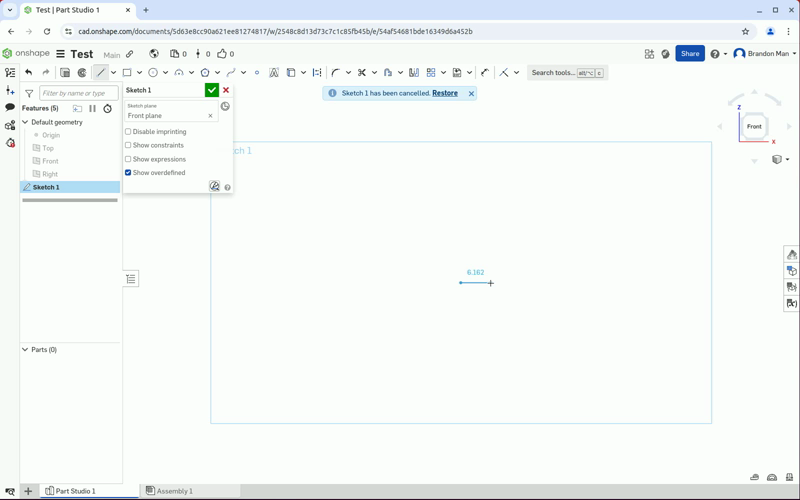
mouse_move(499, 282)
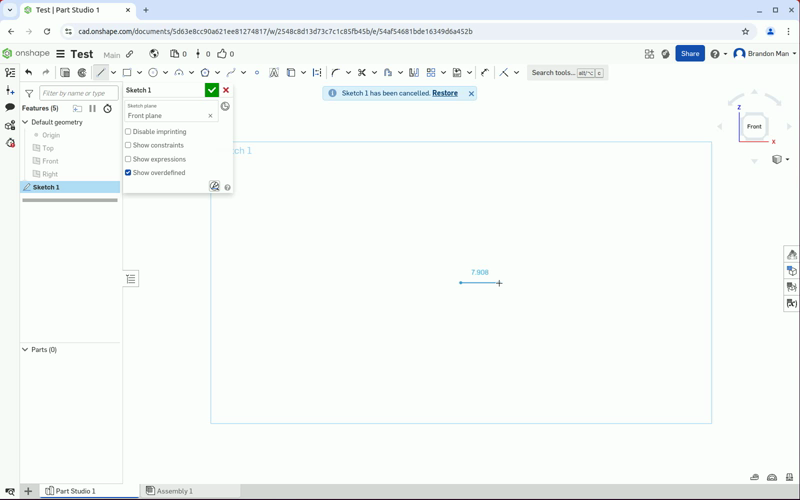
click(499, 282)
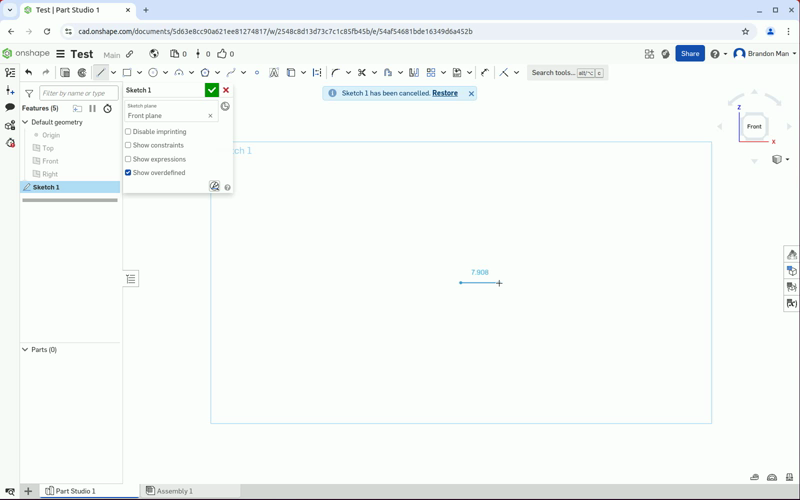
key_up(shift)
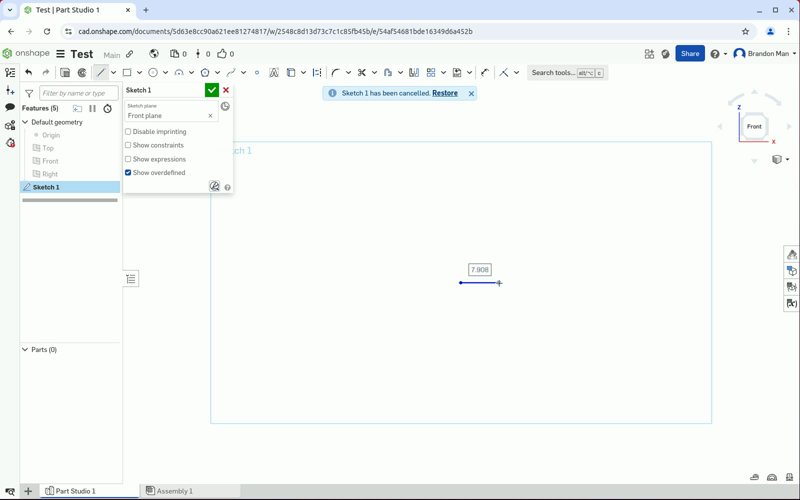
key_down(shift)
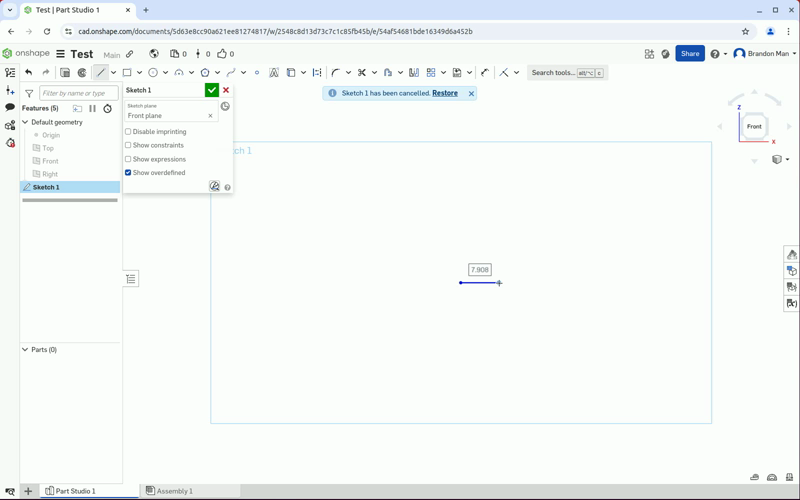
mouse_move(529, 282)
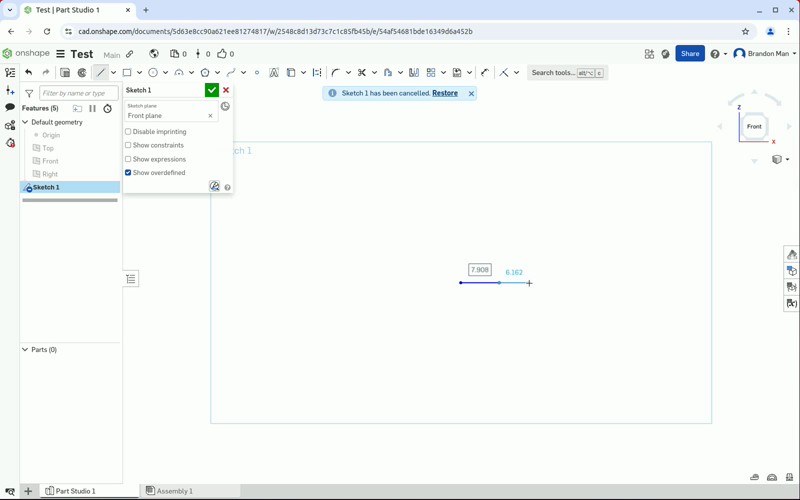
mouse_move(499, 244)
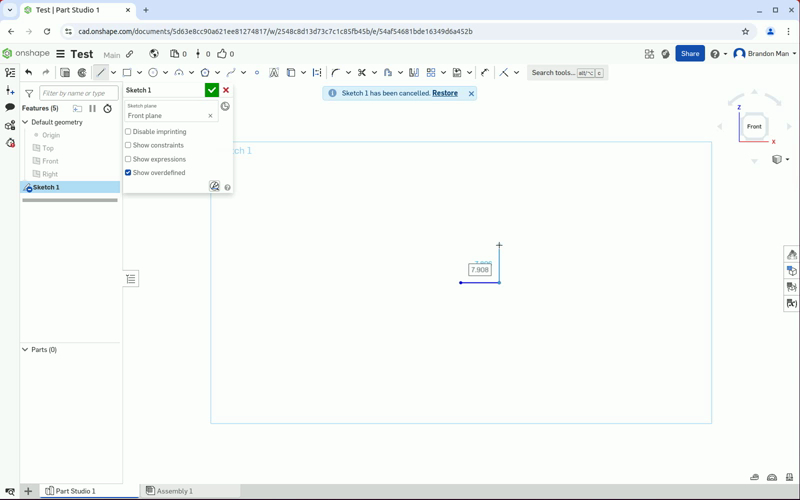
click(499, 244)
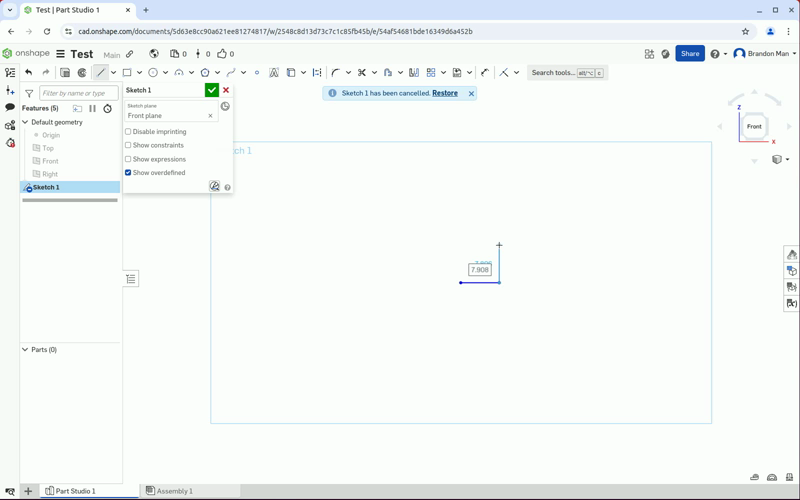
key_up(shift)
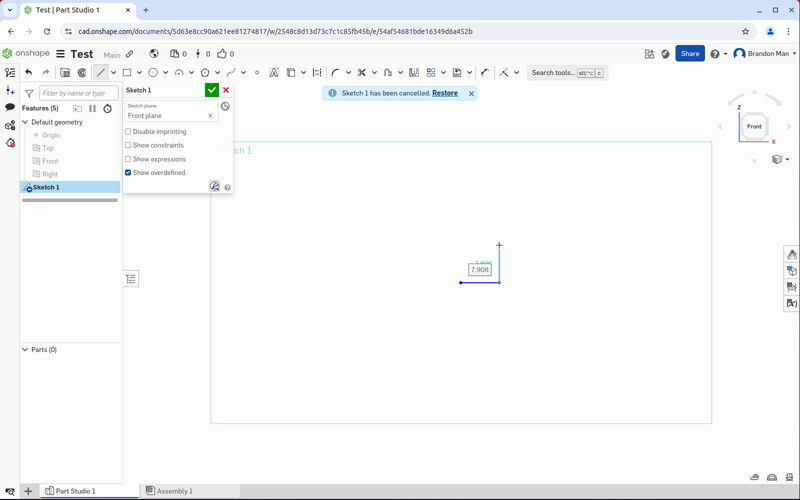
mouse_move(529, 244)
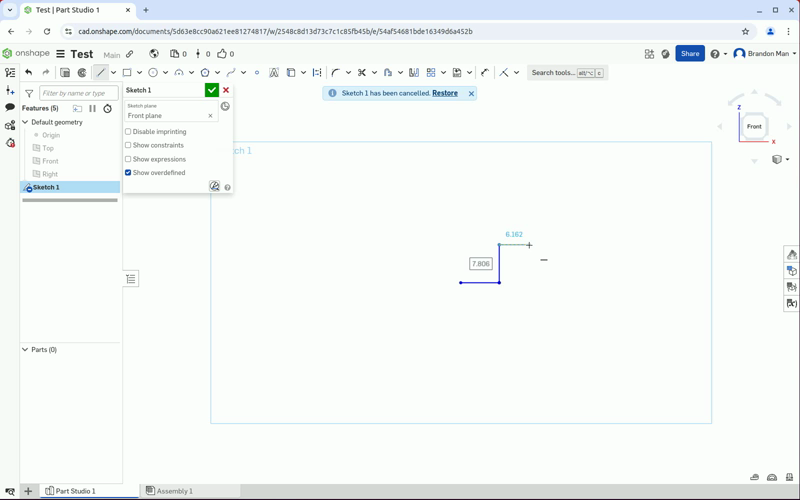
key_down(shift)
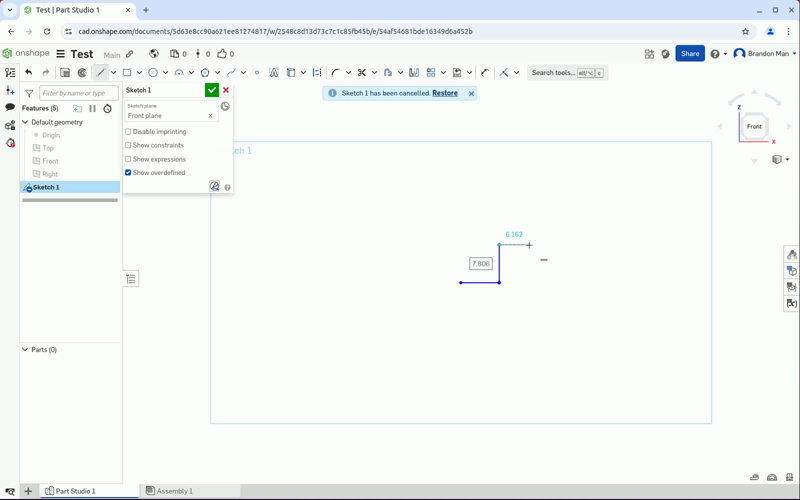
mouse_move(460, 282)
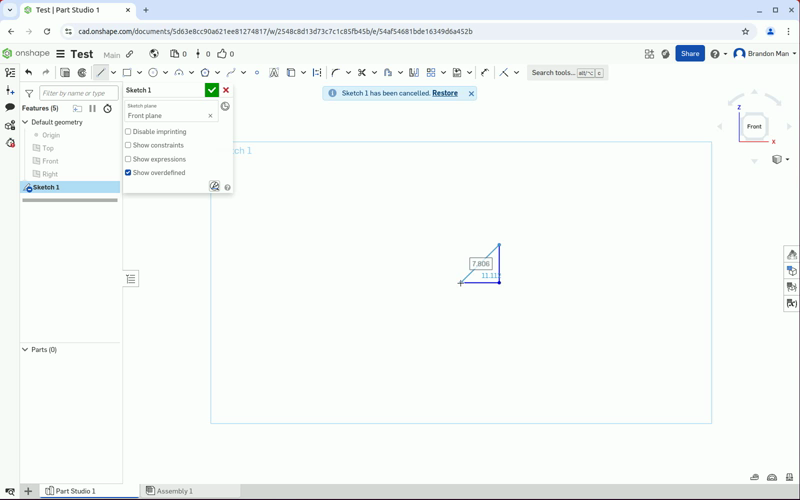
key_up(shift)
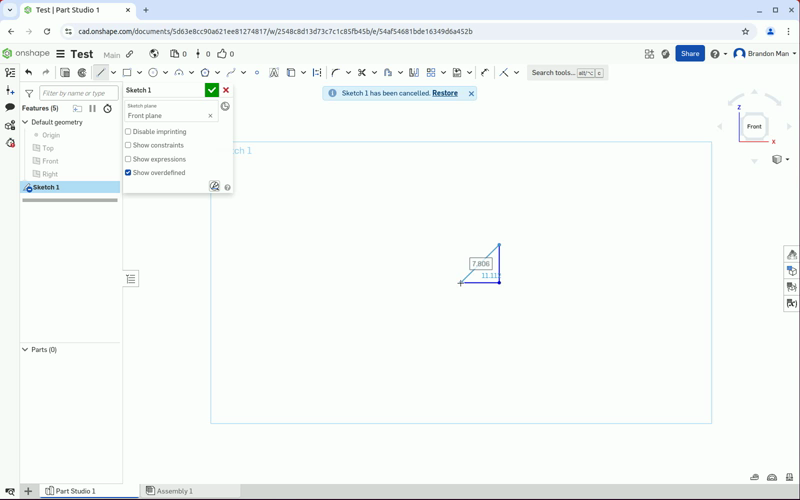
click(460, 282)
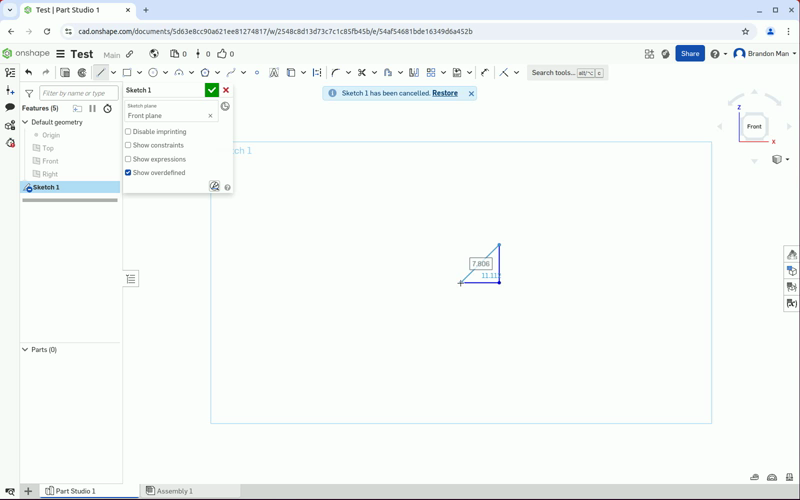
key(esc)
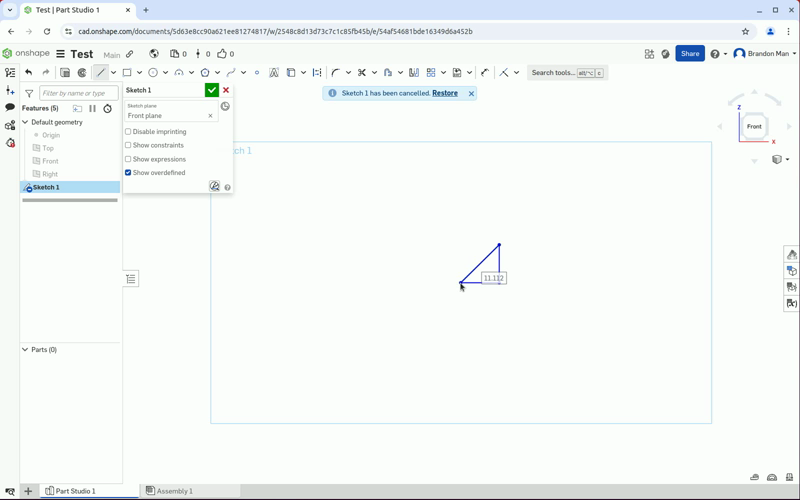
mouse_move(489, 279)
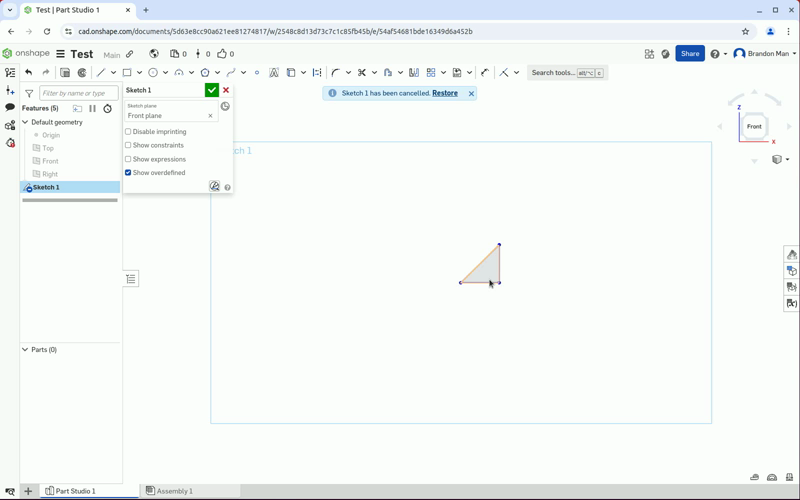
scroll(6)
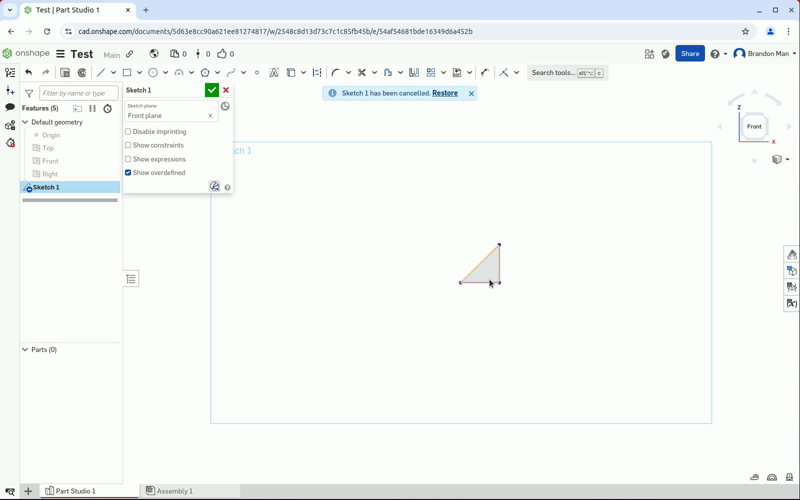
scroll(6)
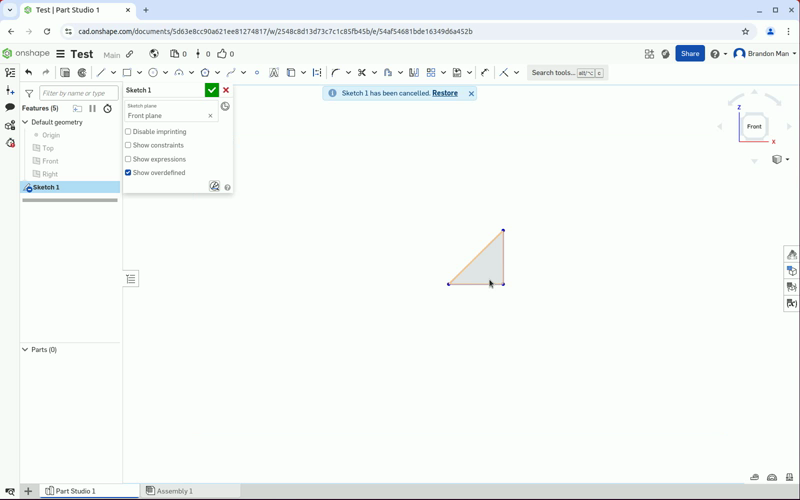
scroll(6)
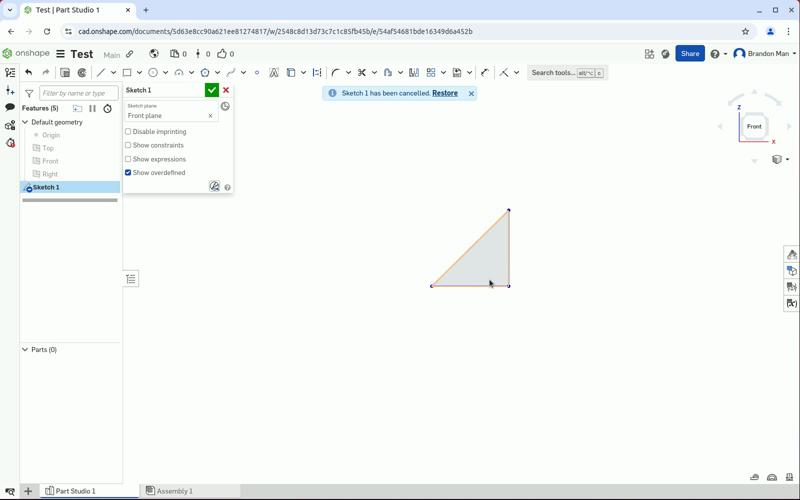
scroll(6)
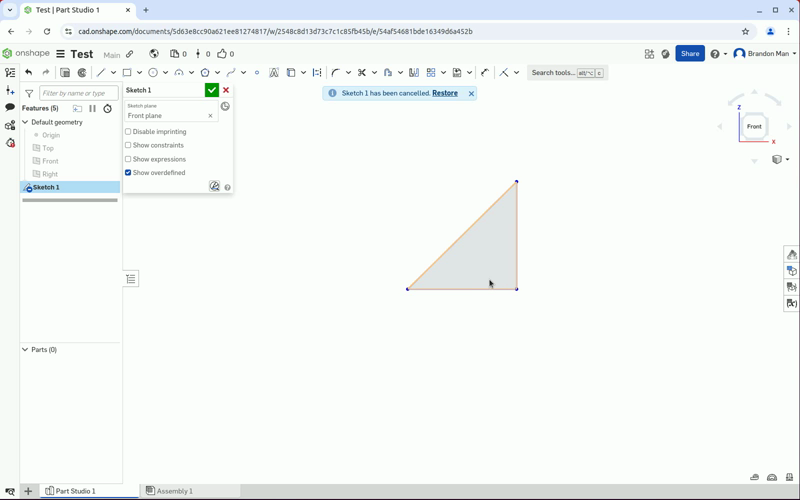
scroll(6)
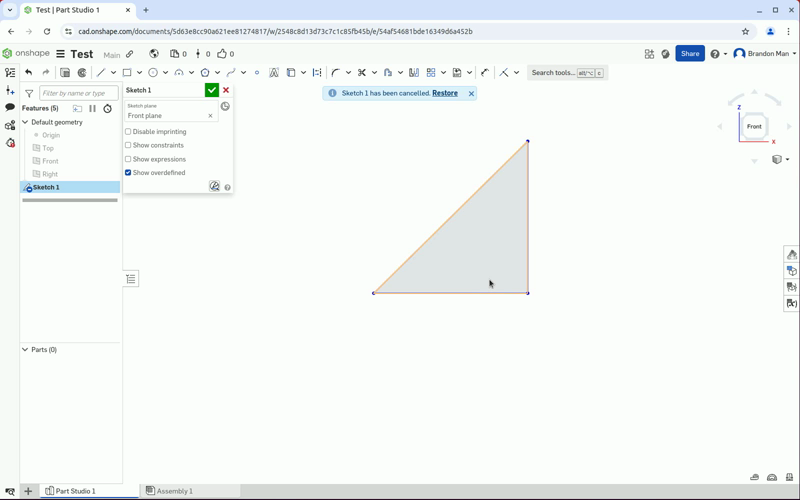
scroll(6)
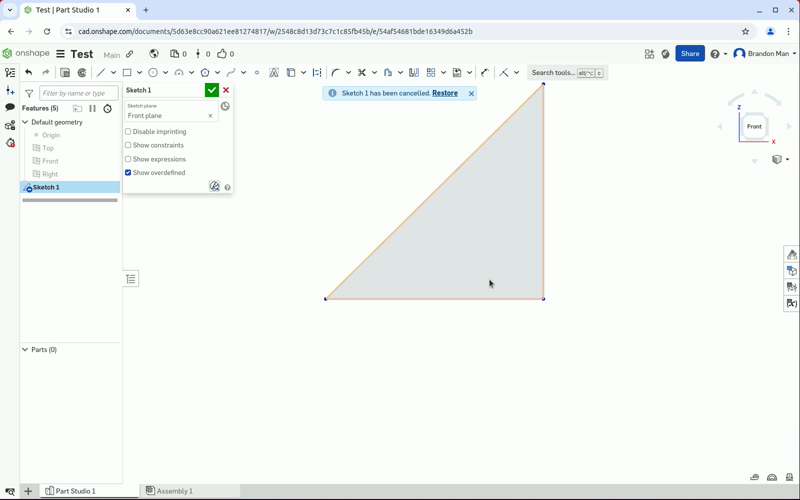
scroll(6)
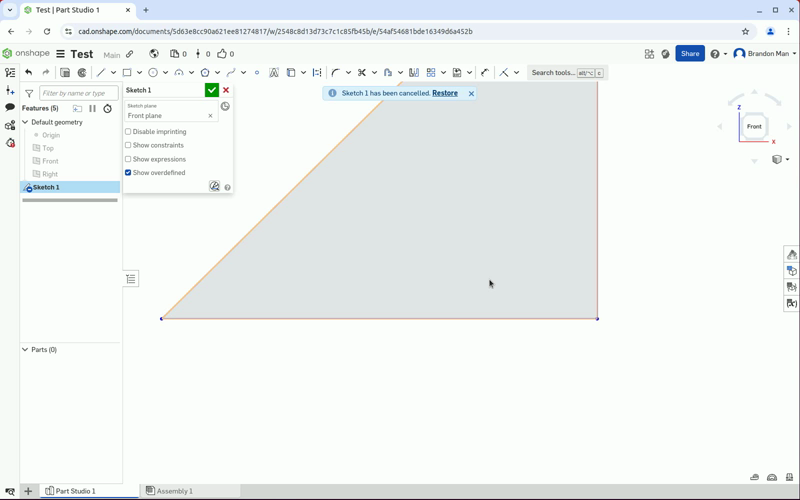
click(489, 279)
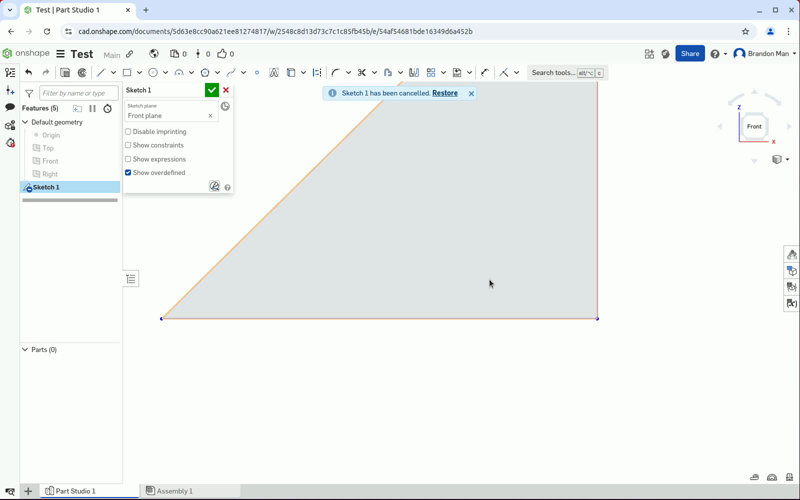
scroll(-6)
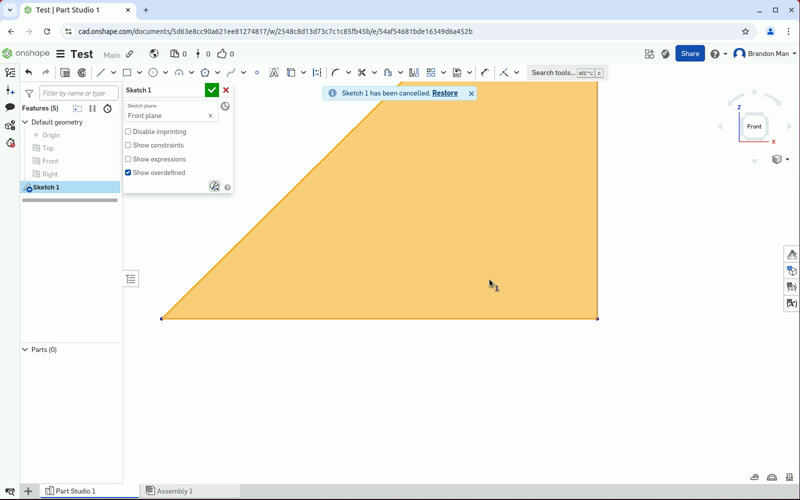
scroll(-6)
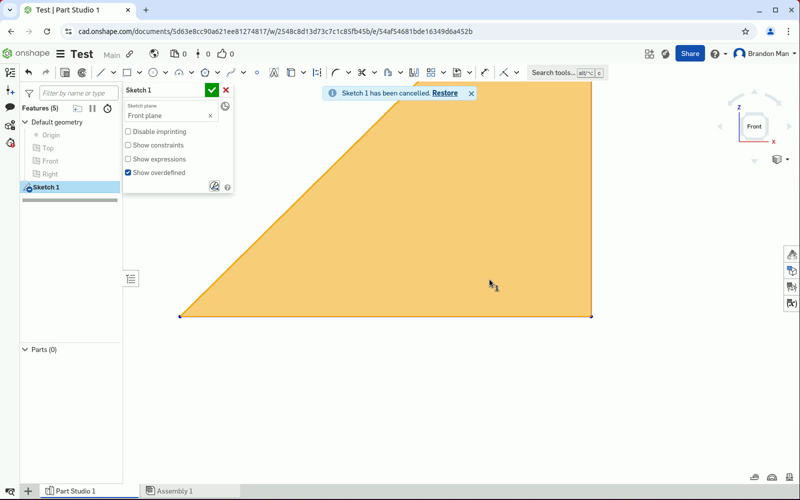
scroll(-6)
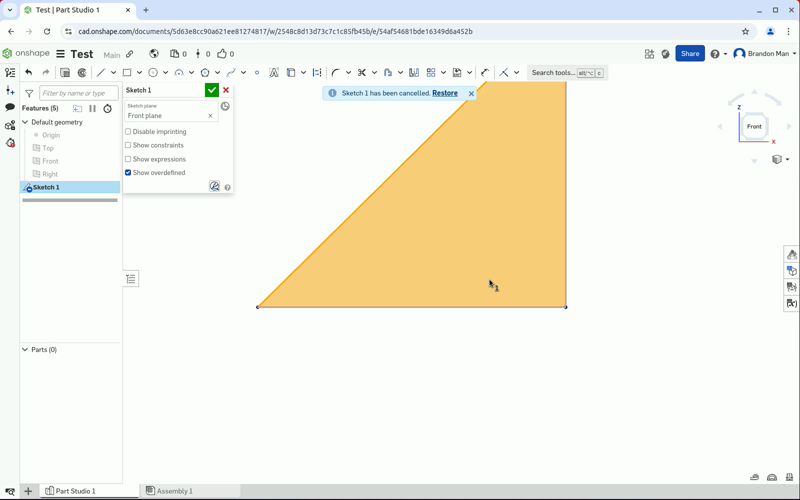
scroll(-6)
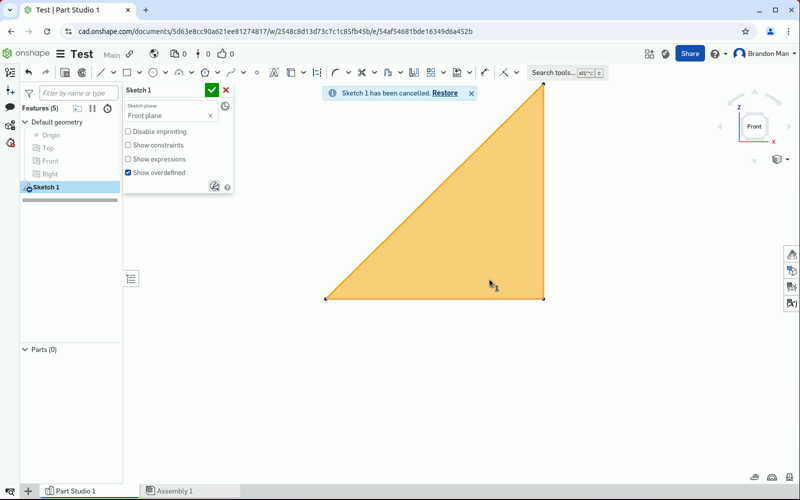
scroll(-6)
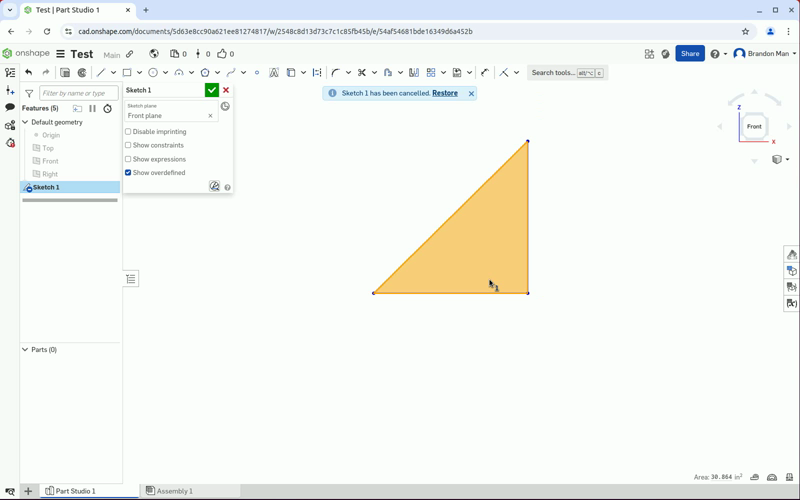
scroll(-6)
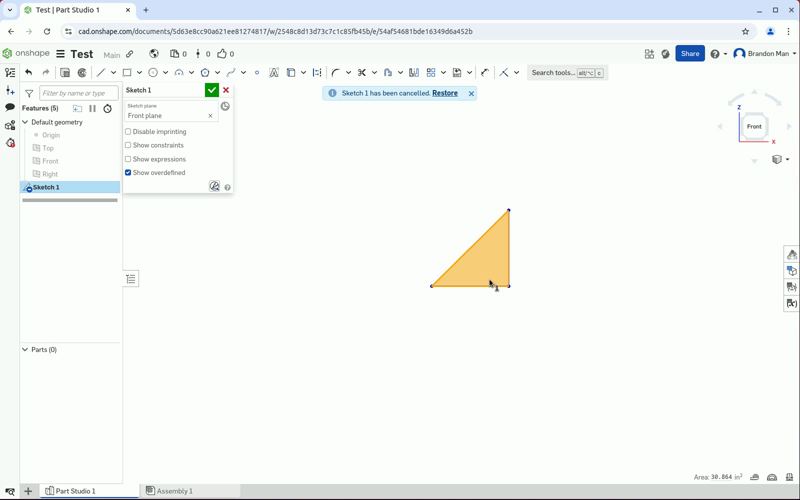
scroll(-6)
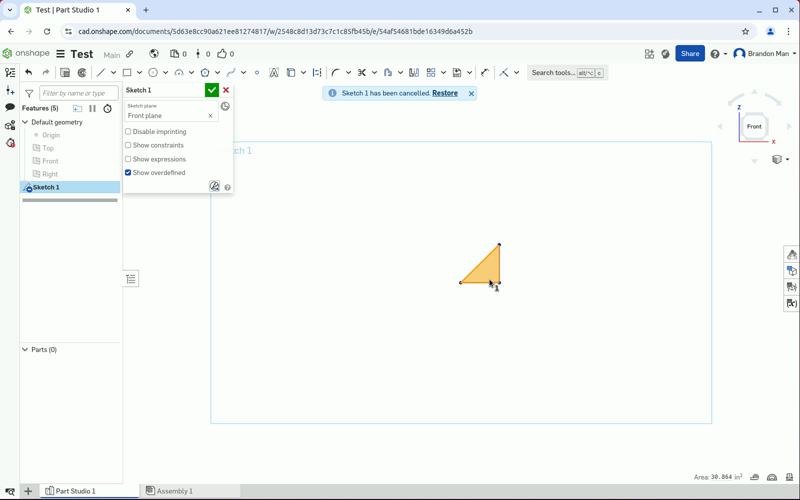
mouse_move(73, 352)
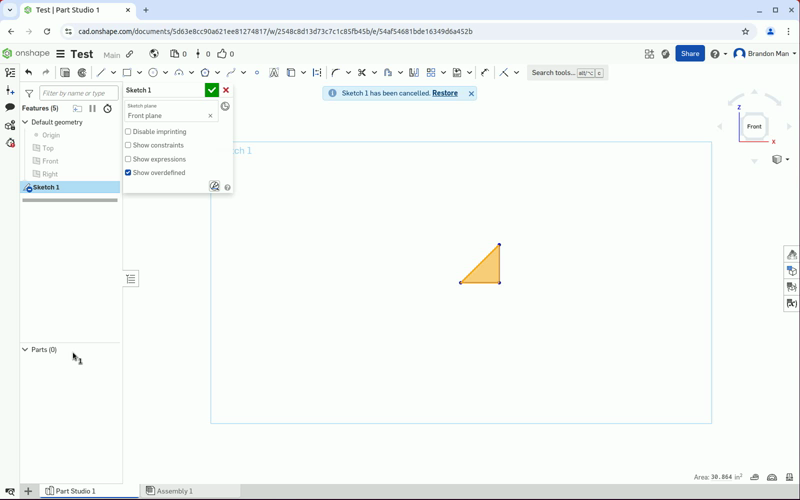
key(shift+y)
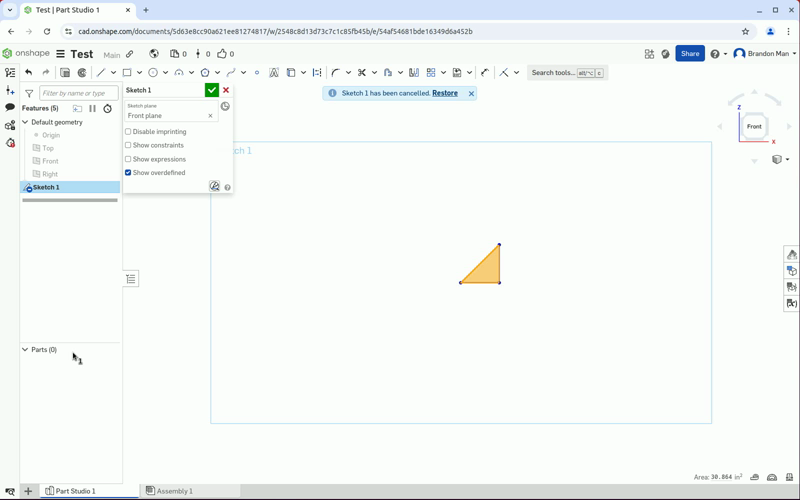
key(shift+e)
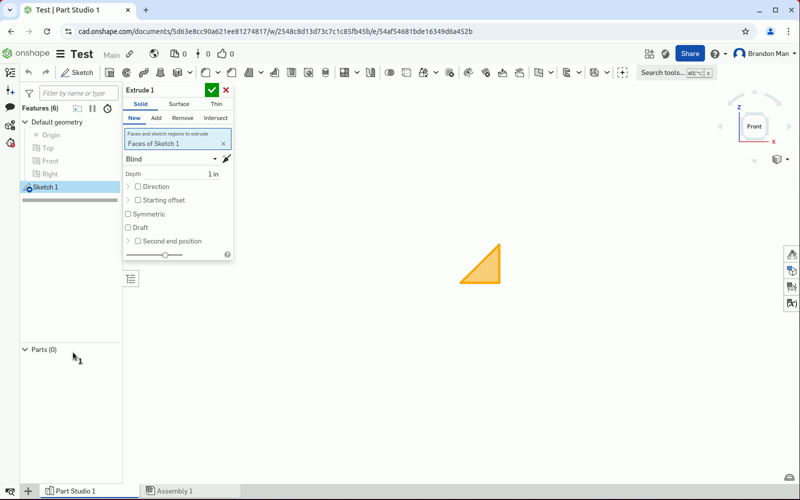
mouse_move(143, 106)
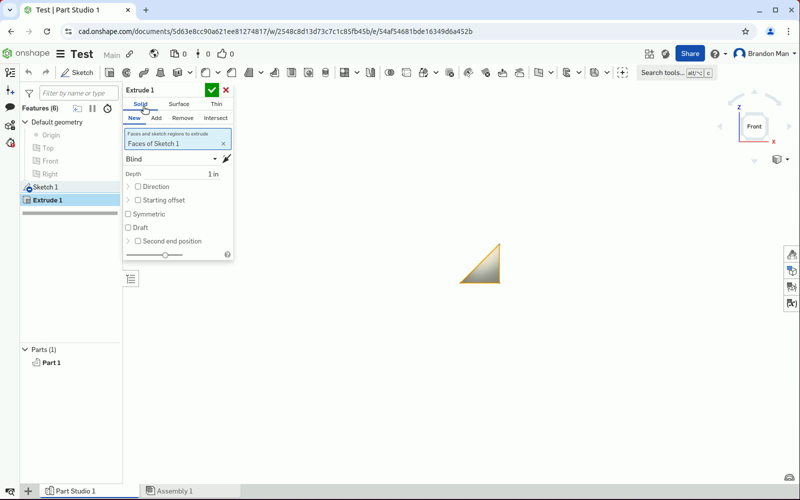
click(143, 106)
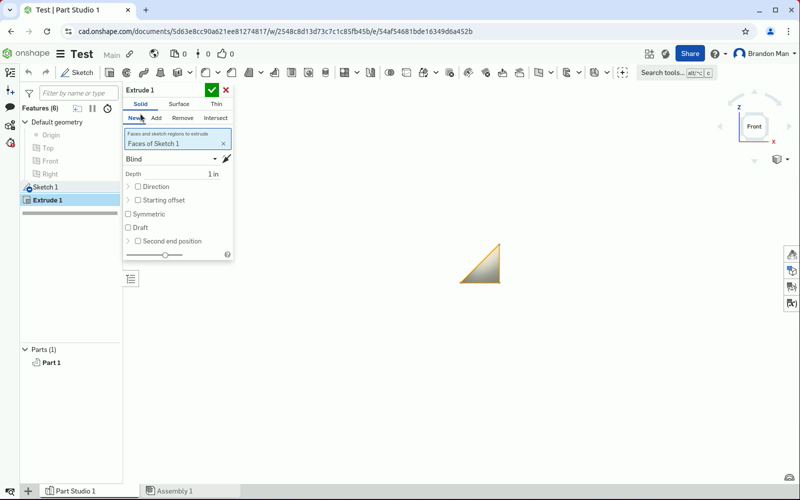
mouse_move(137, 120)
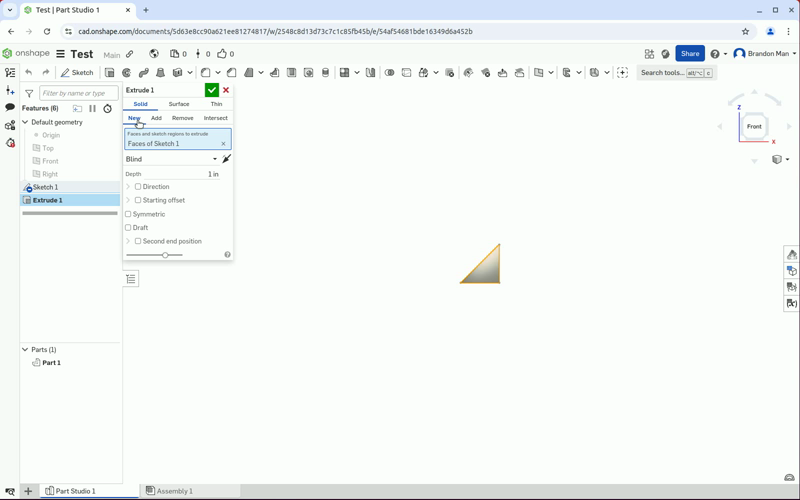
click(137, 120)
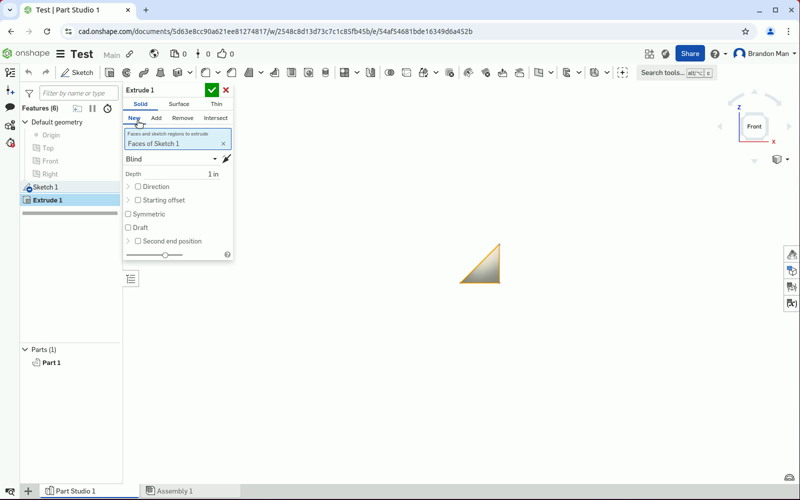
key(tab, 4)
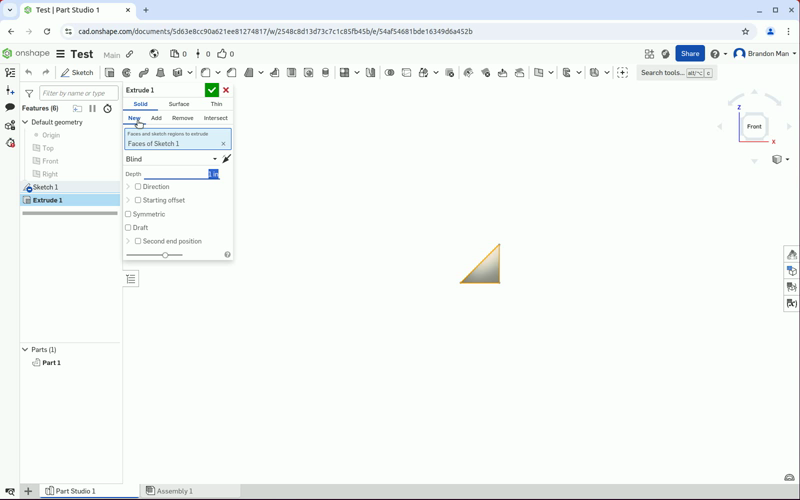
text(23.108)
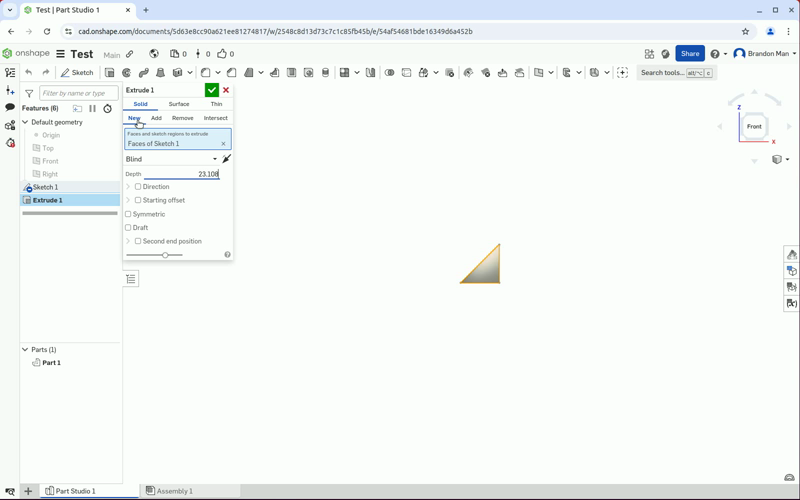
key(enter)
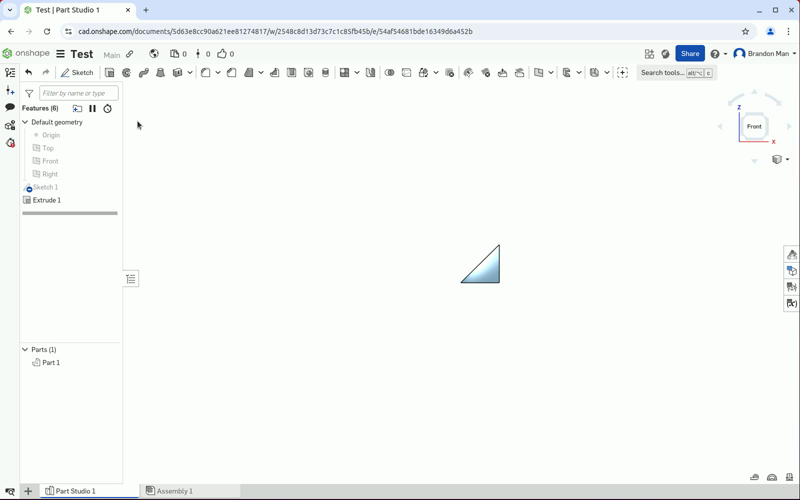
key(shift+h)
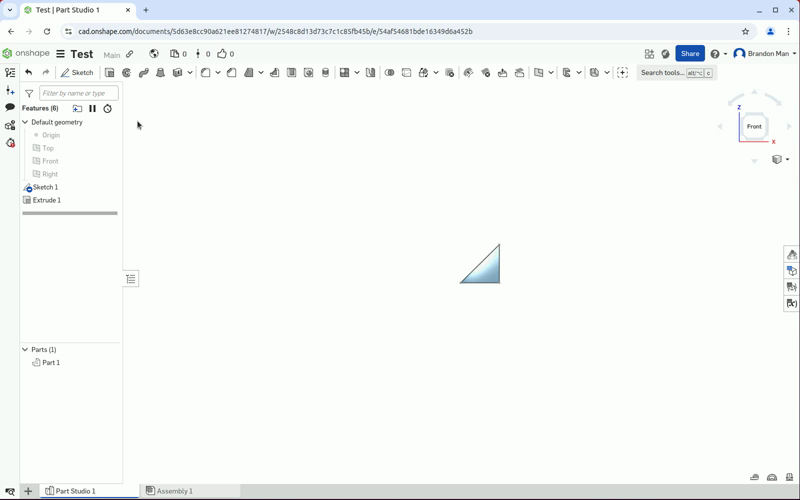
key(shift+h)
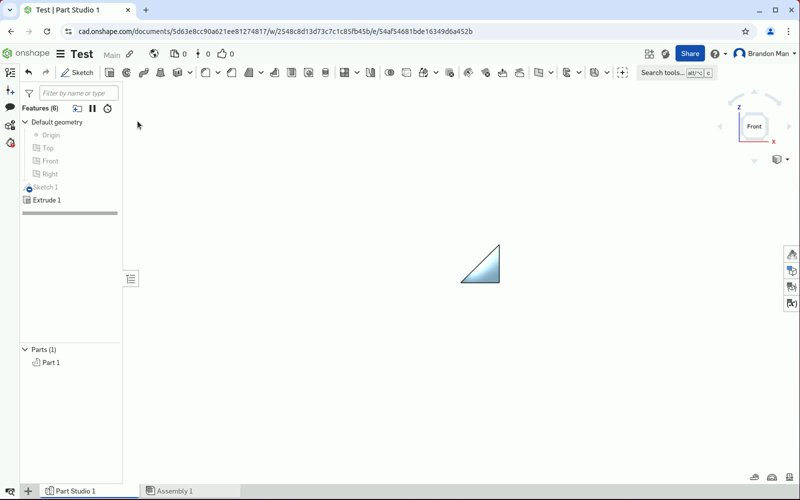
mouse_move(73, 189)
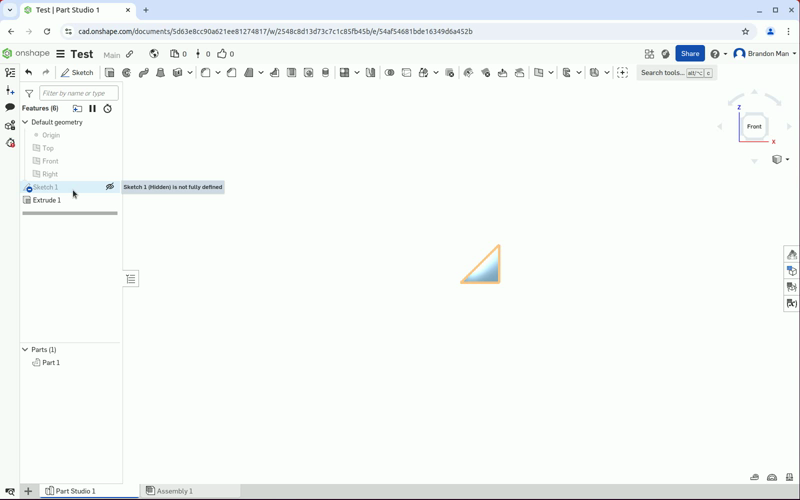
click(73, 189)
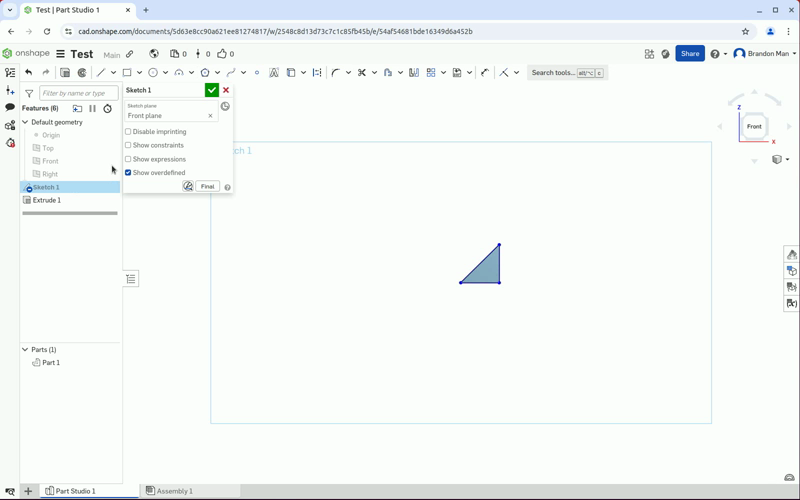
mouse_move(229, 92)
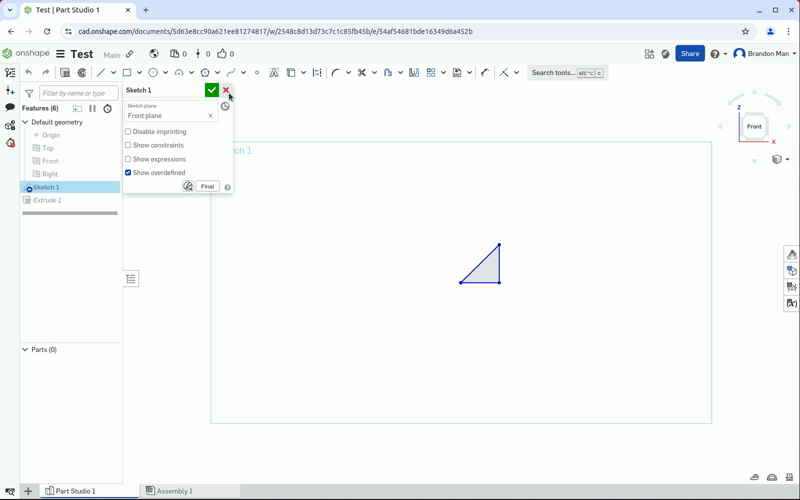
click(229, 92)
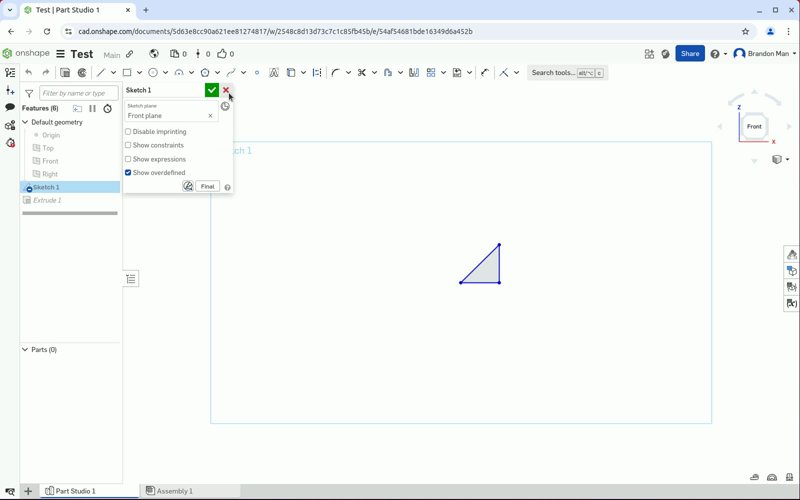
key(shift+s)
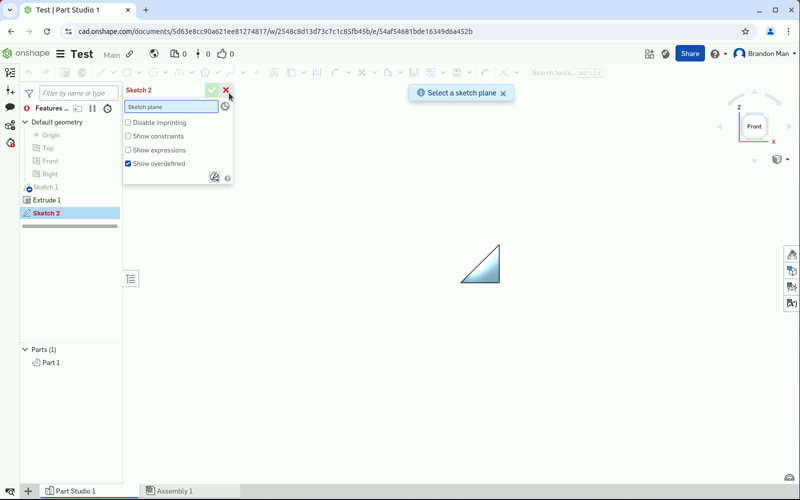
mouse_move(73, 163)
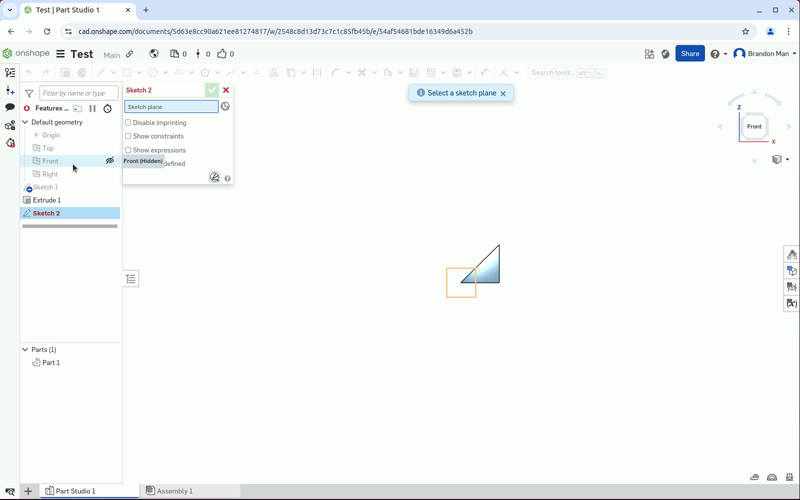
click(73, 163)
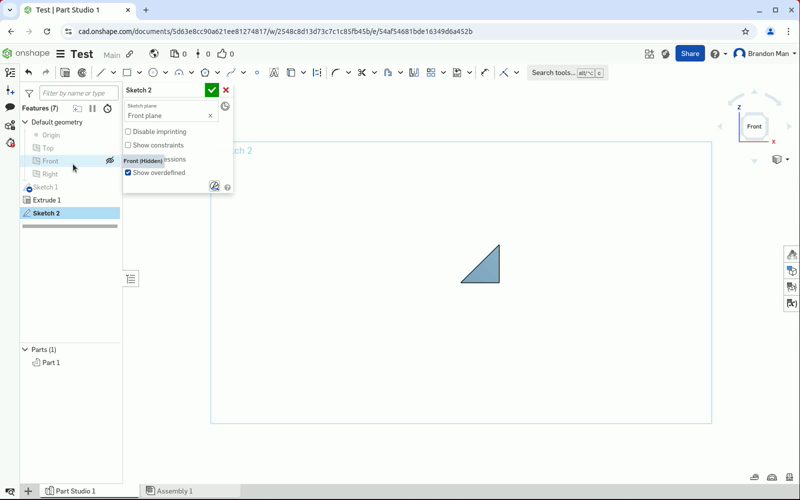
mouse_move(73, 352)
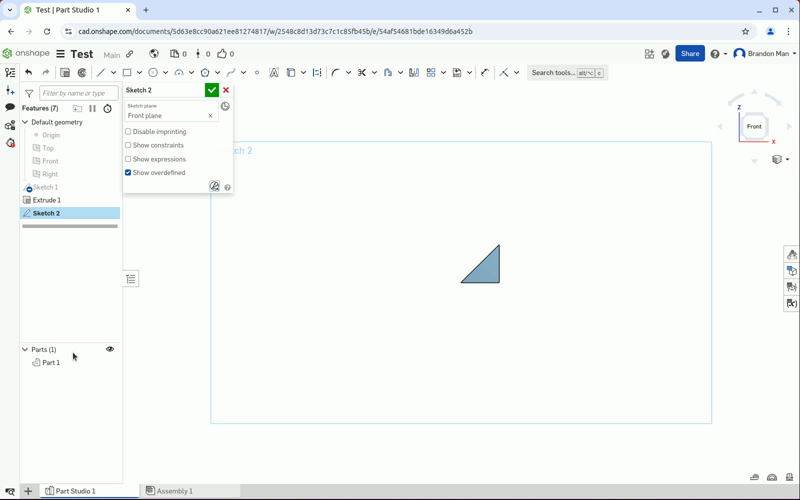
key(y)
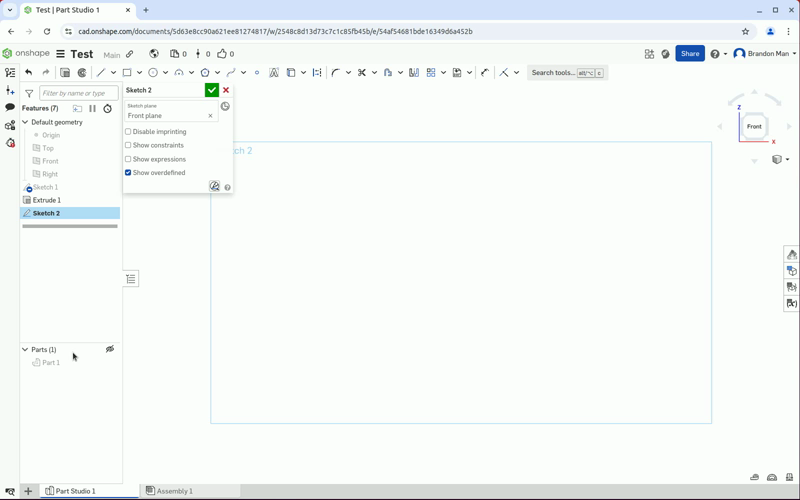
key(l)
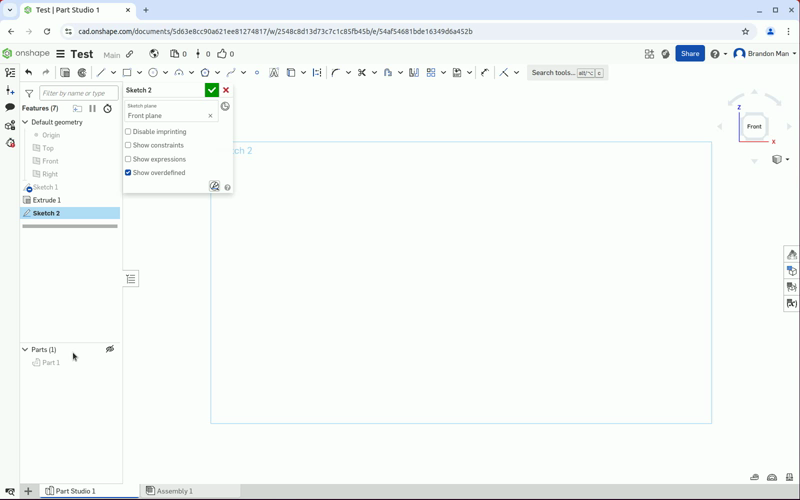
key_down(shift)
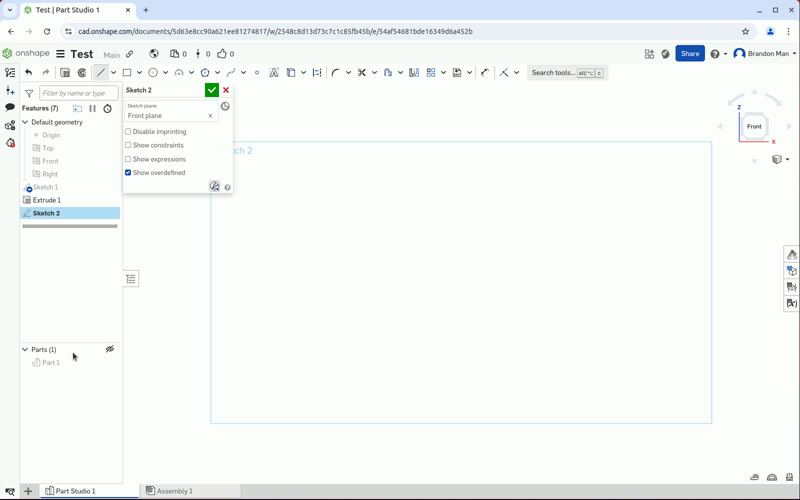
mouse_move(498, 282)
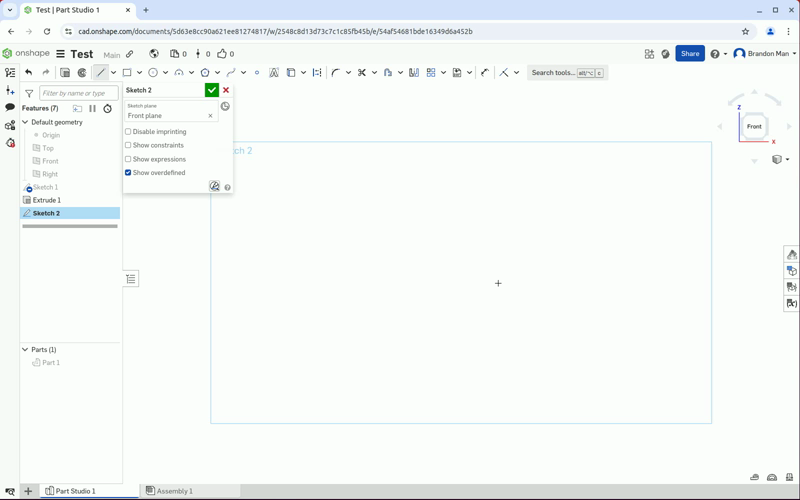
click(498, 282)
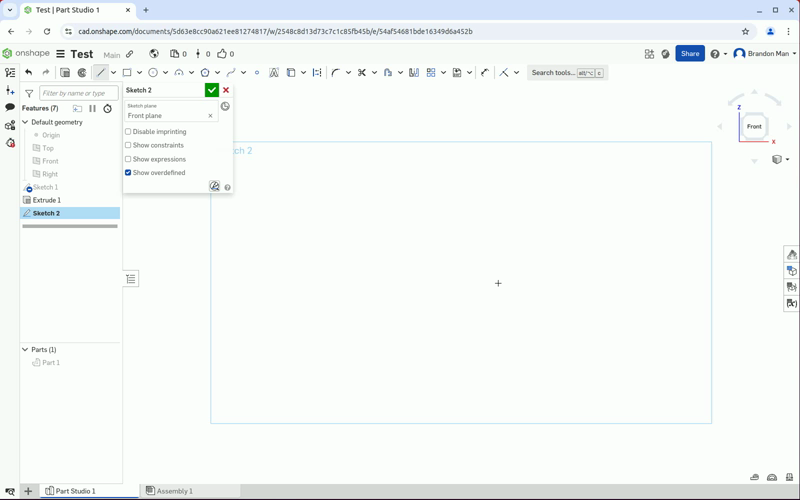
key_up(shift)
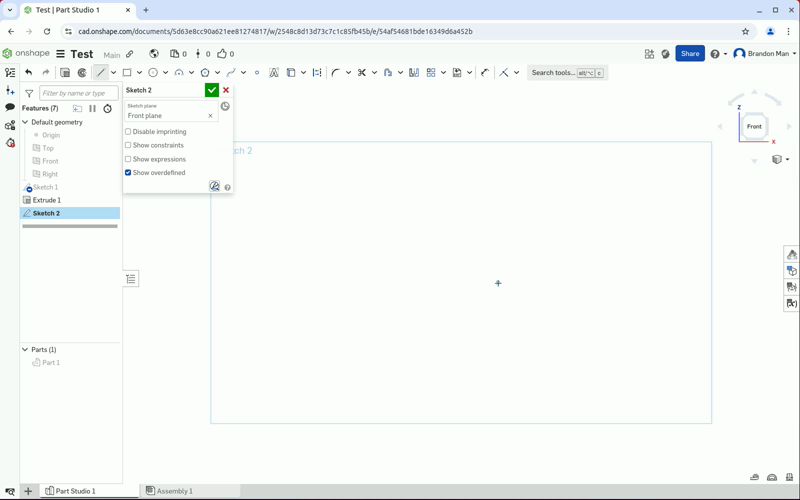
key_down(shift)
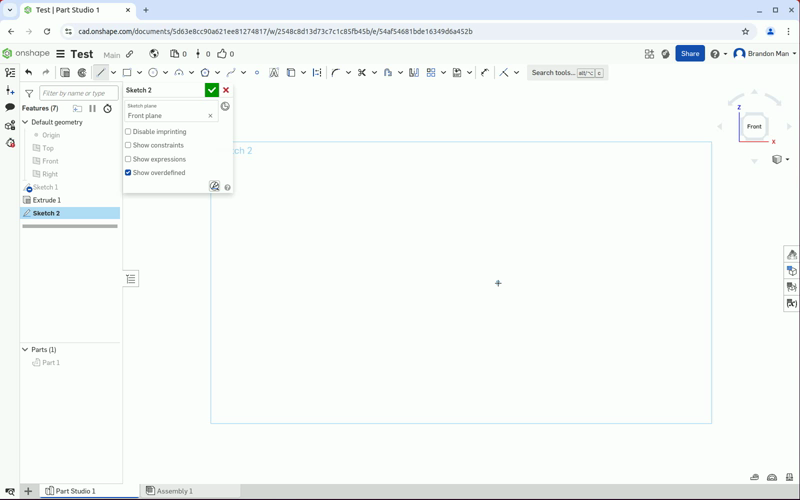
mouse_move(528, 282)
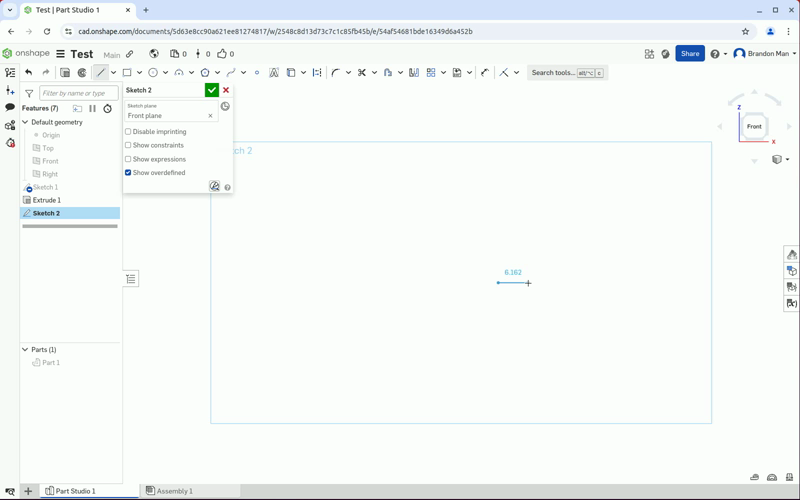
mouse_move(536, 282)
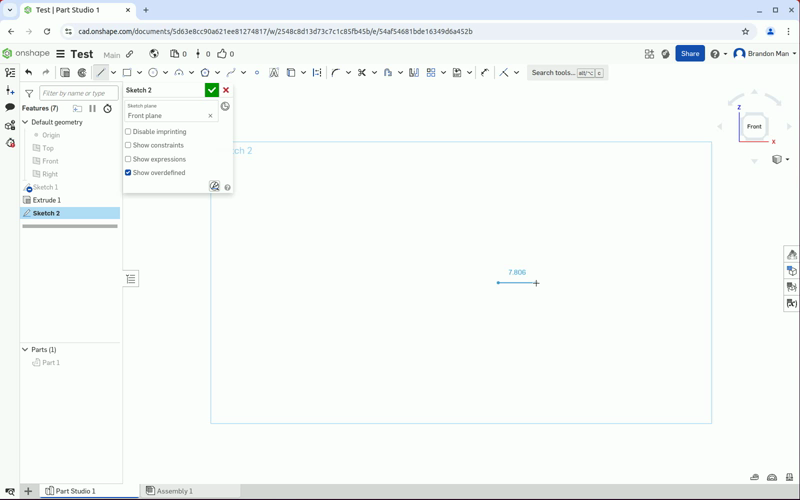
click(536, 282)
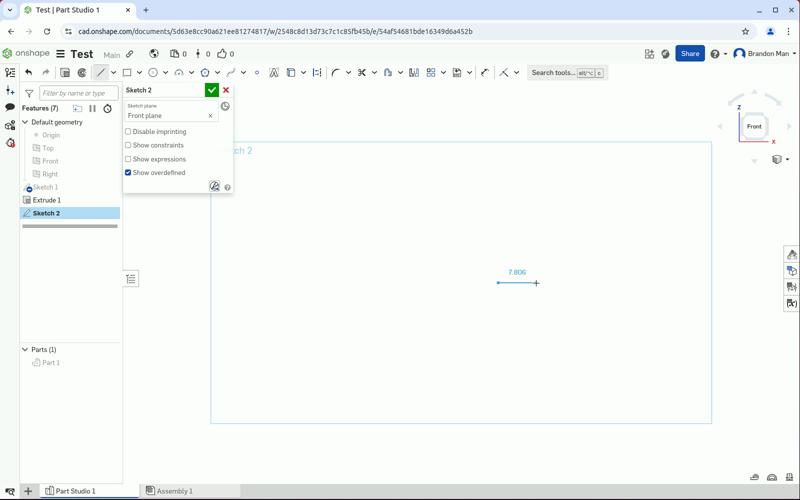
key_up(shift)
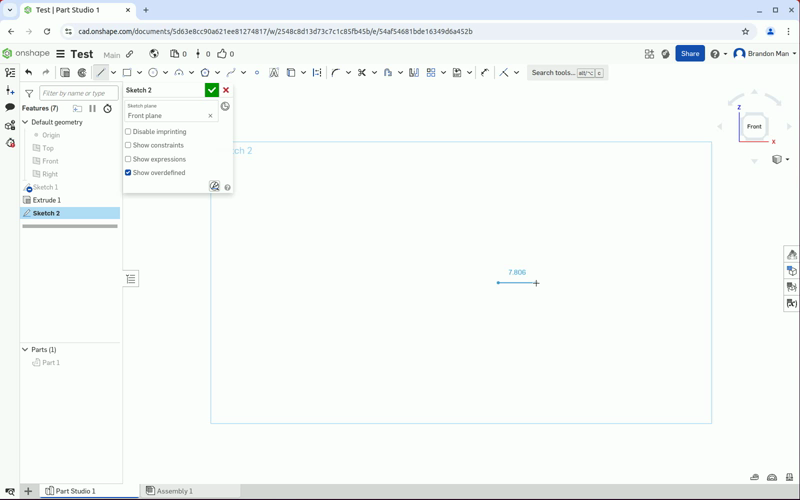
key_down(shift)
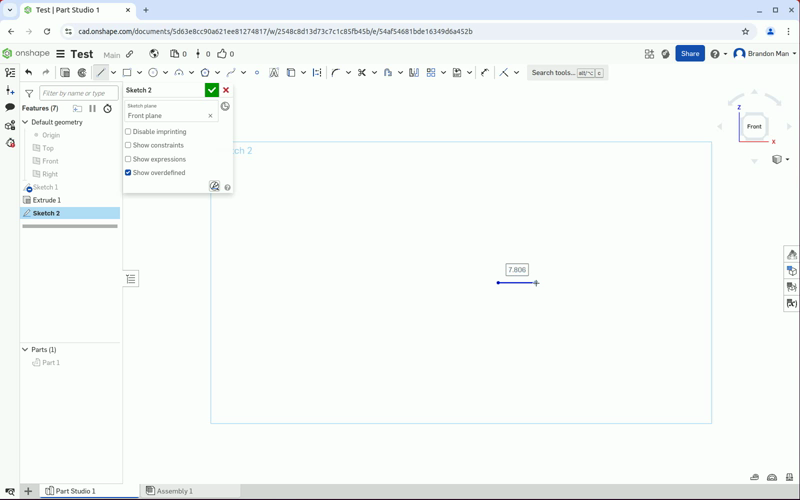
mouse_move(536, 207)
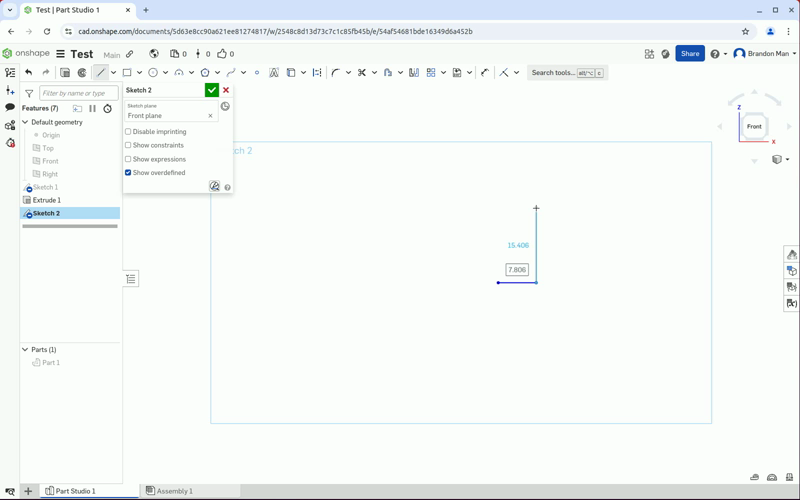
click(536, 207)
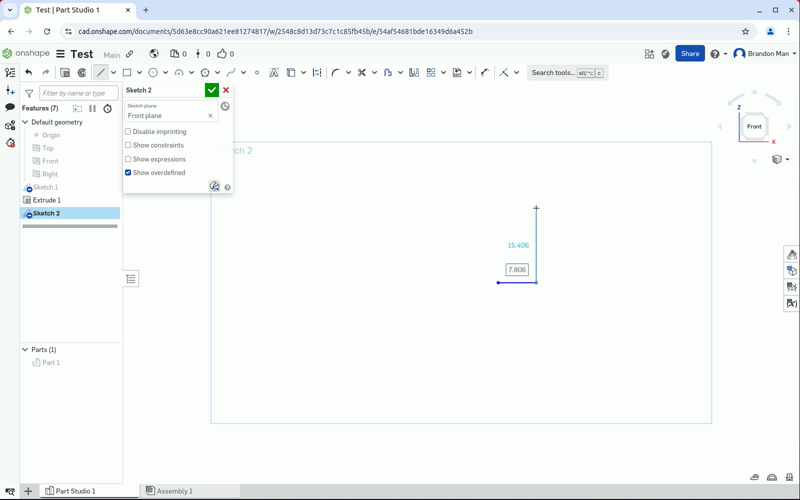
key_up(shift)
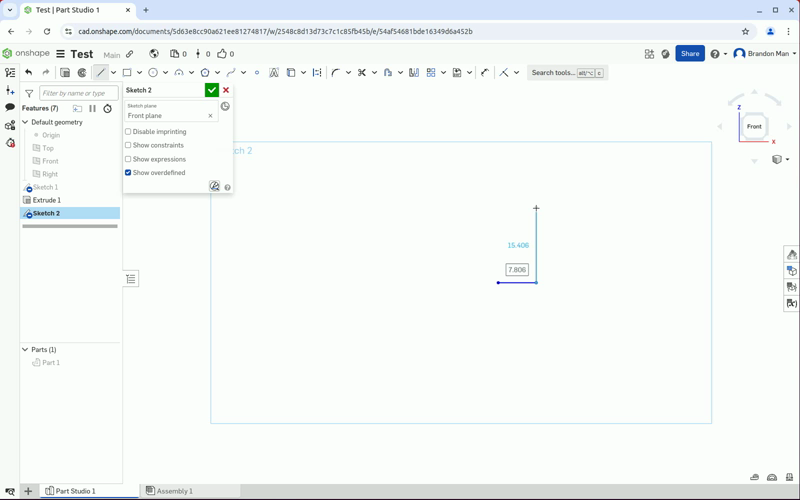
key_down(shift)
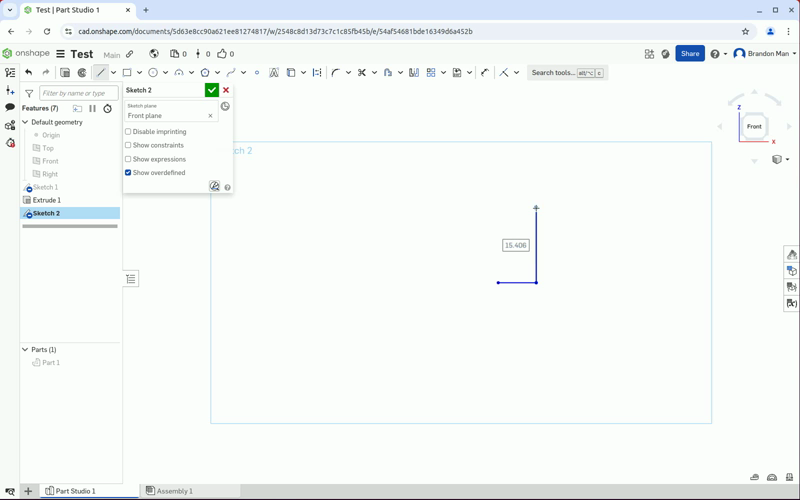
mouse_move(566, 207)
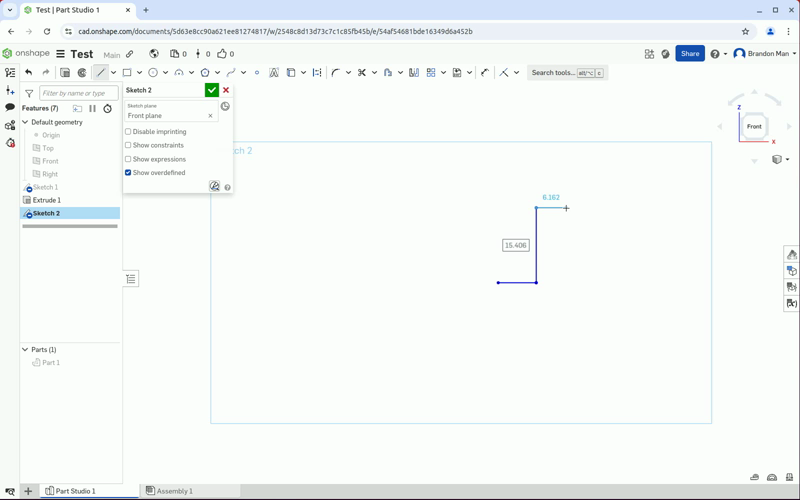
mouse_move(498, 244)
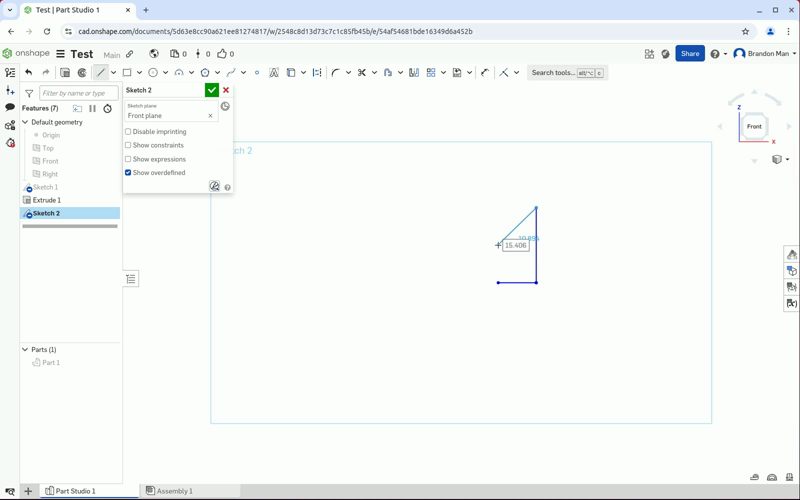
click(498, 244)
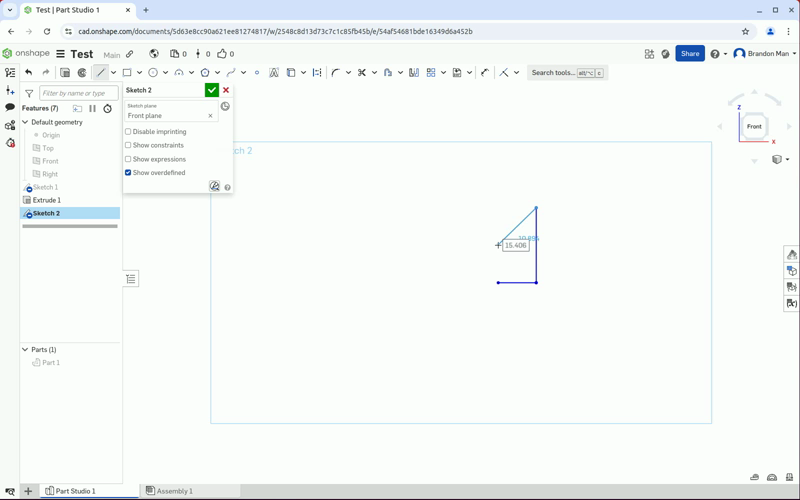
key_up(shift)
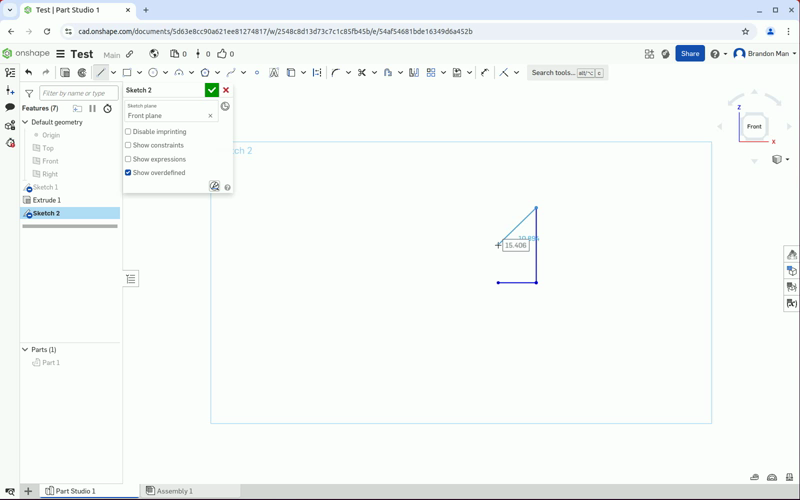
mouse_move(528, 244)
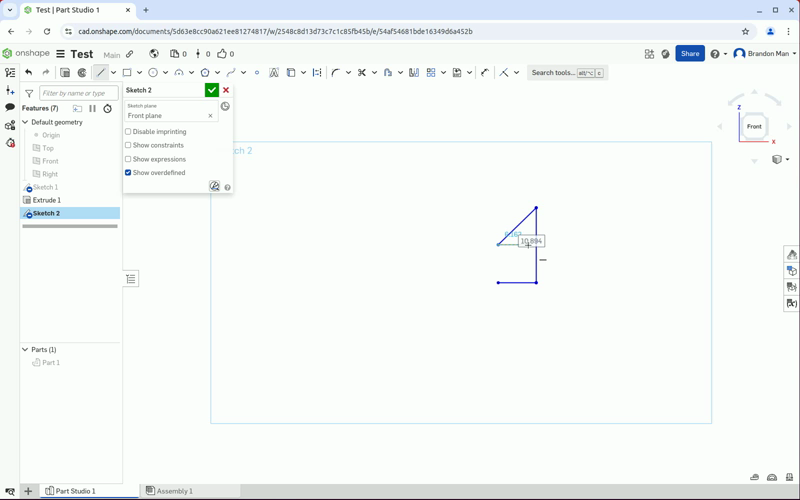
key_down(shift)
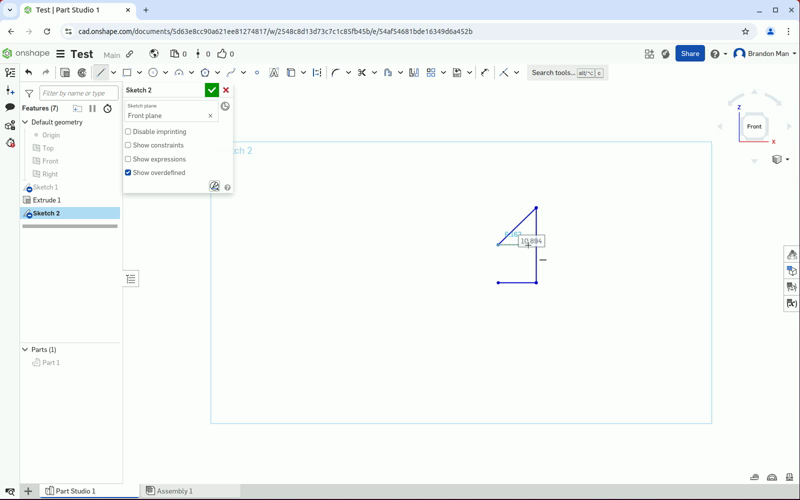
mouse_move(498, 282)
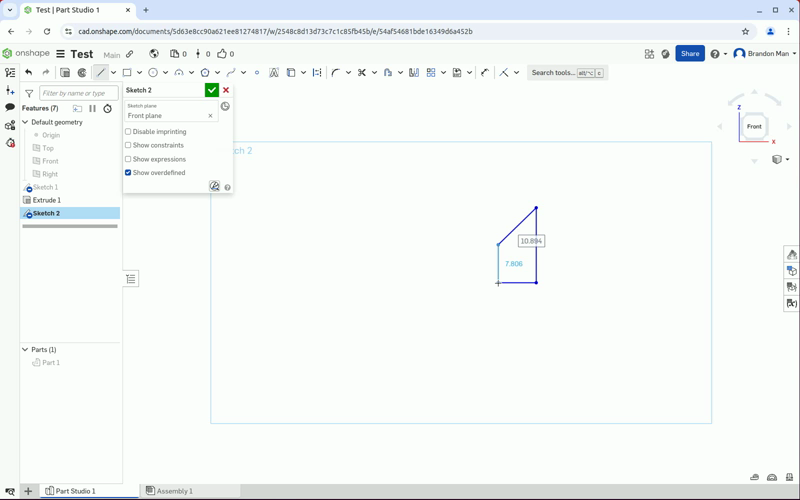
key_up(shift)
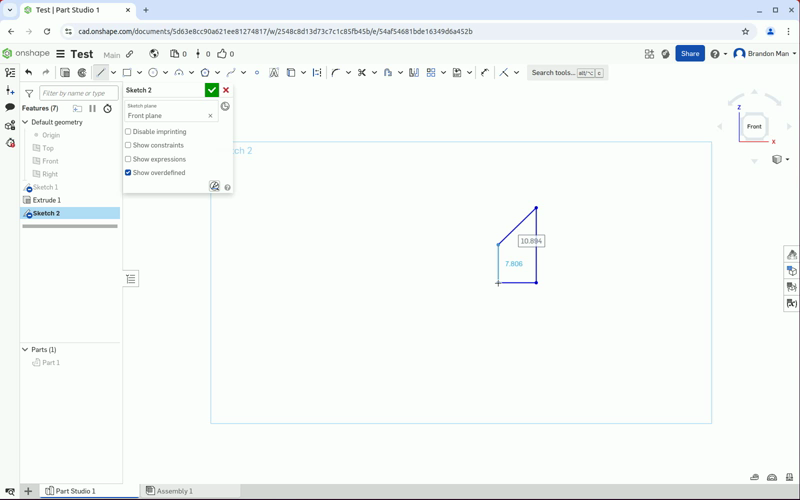
click(498, 282)
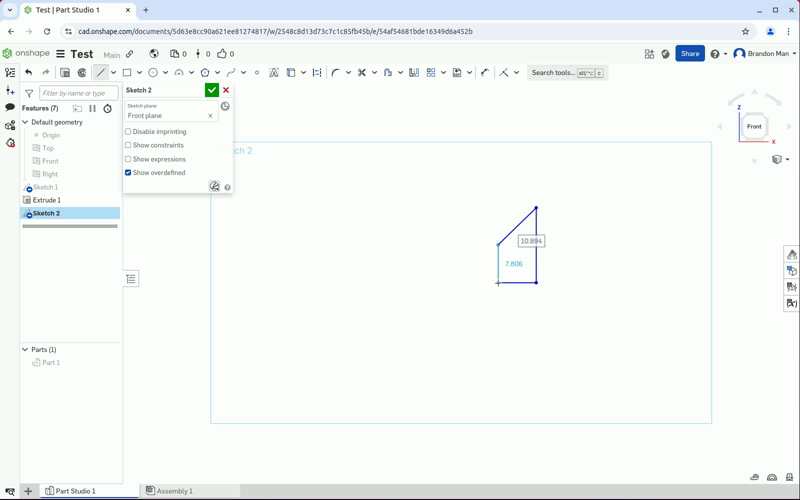
key(esc)
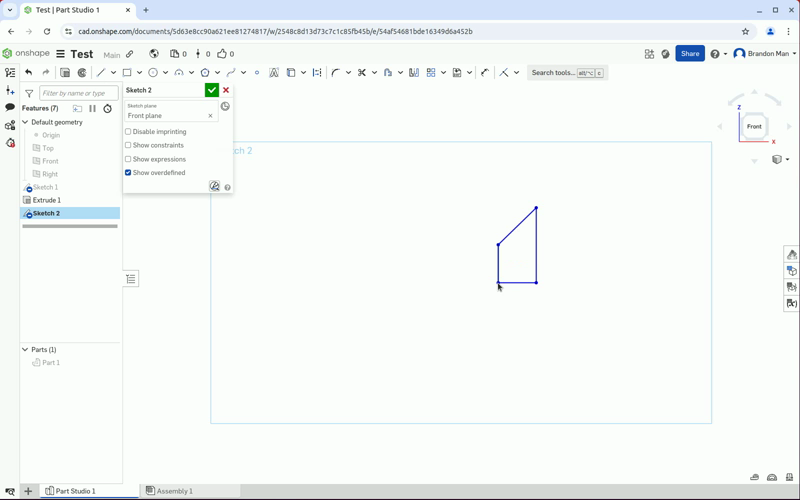
mouse_move(531, 255)
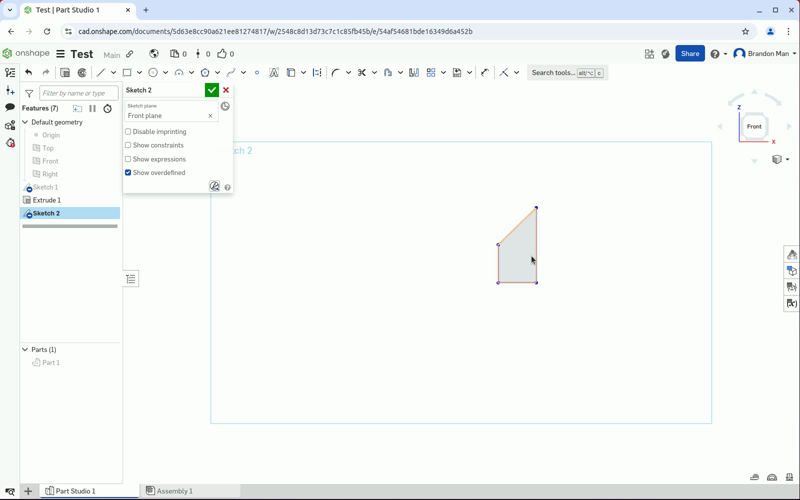
click(531, 255)
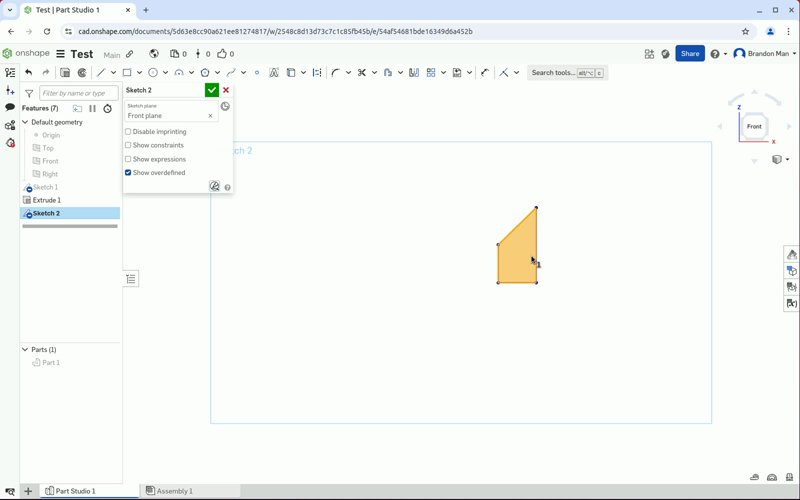
mouse_move(73, 352)
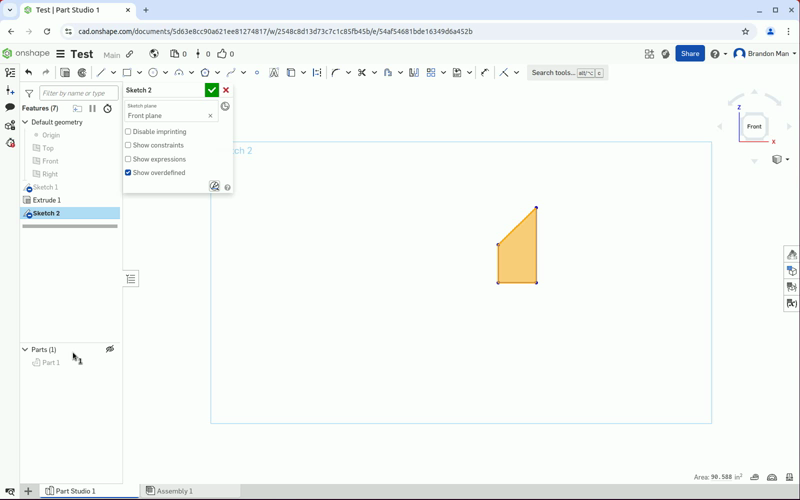
key(shift+y)
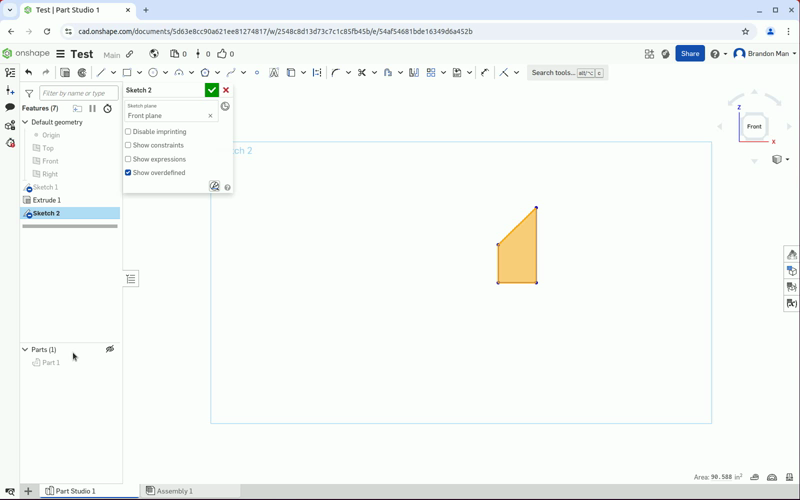
key(shift+e)
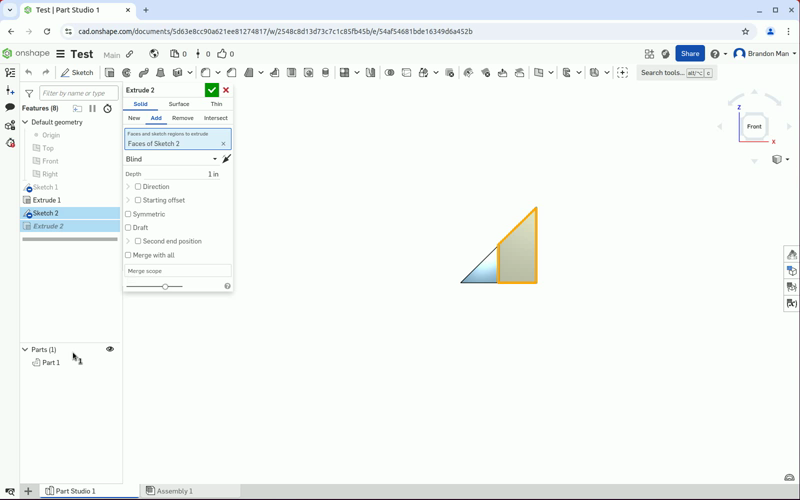
mouse_move(143, 106)
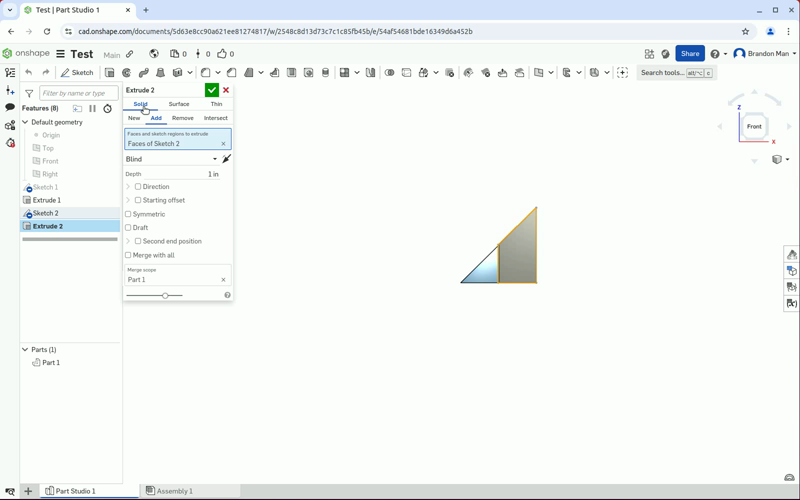
click(143, 106)
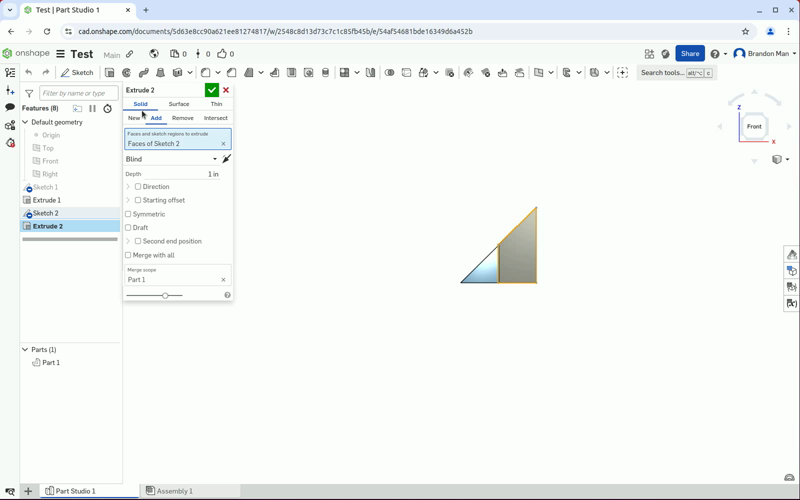
mouse_move(137, 120)
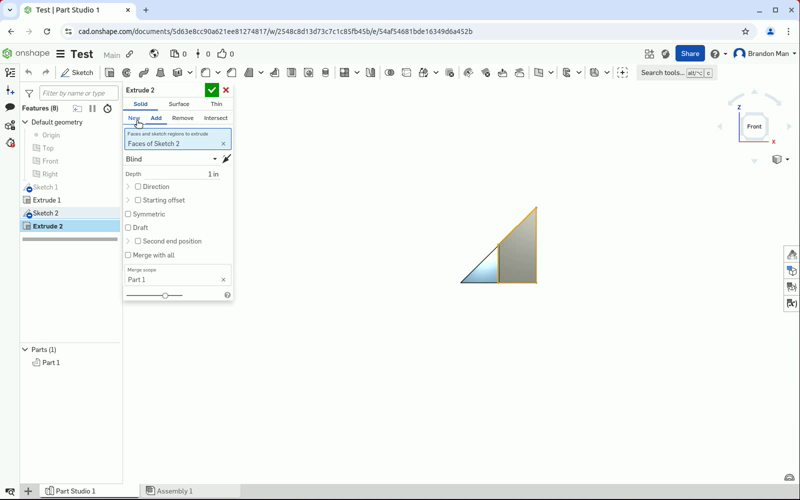
click(137, 120)
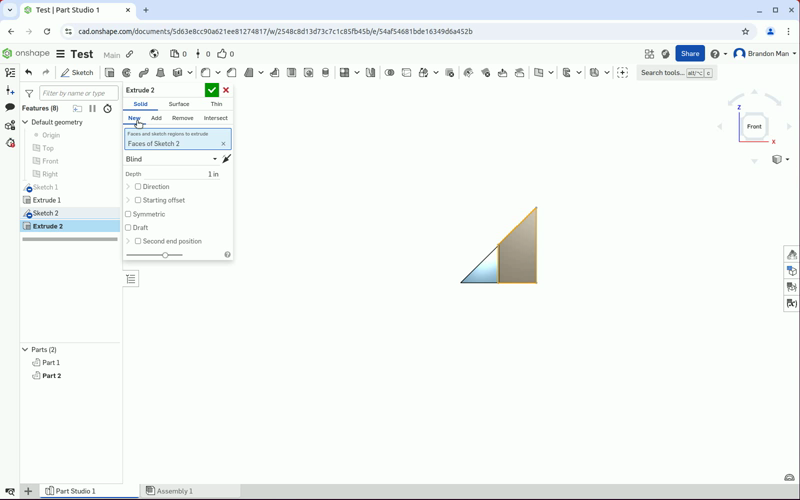
key(tab, 4)
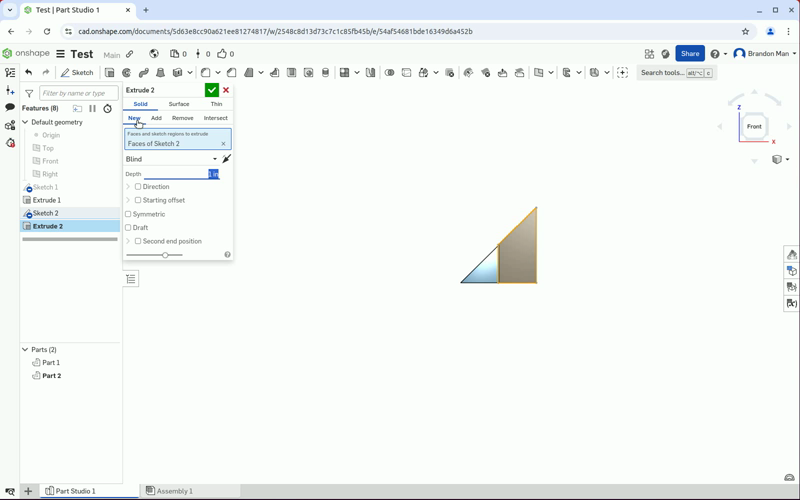
text(23.108)
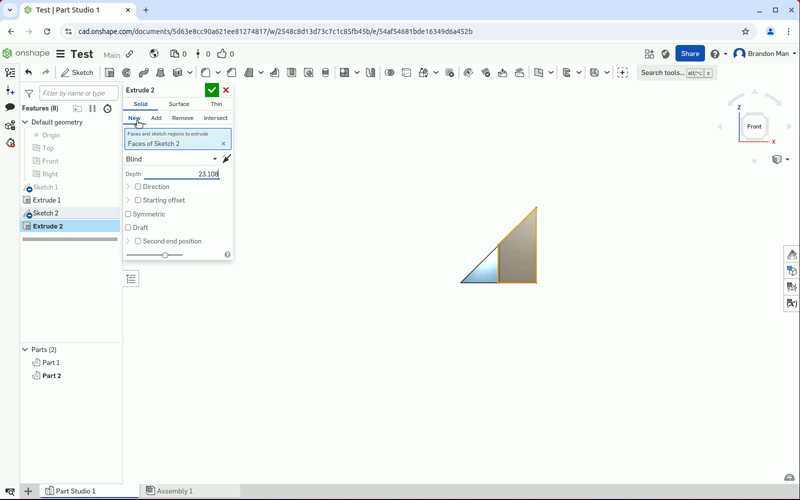
key(enter)
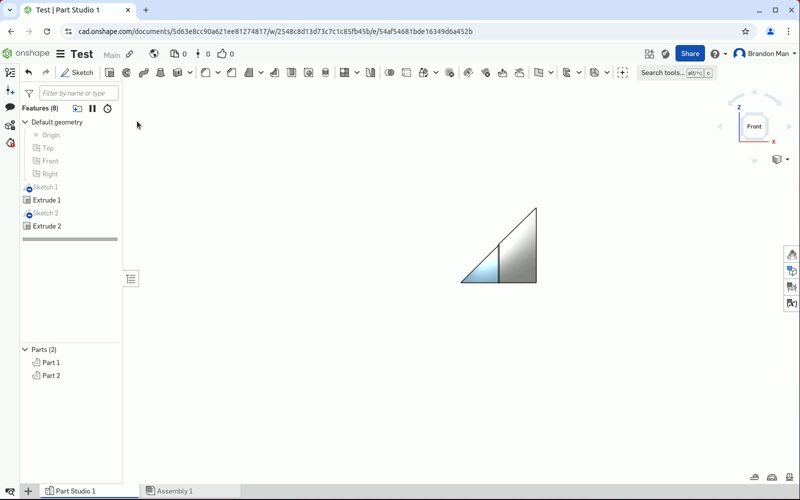
key(shift+h)
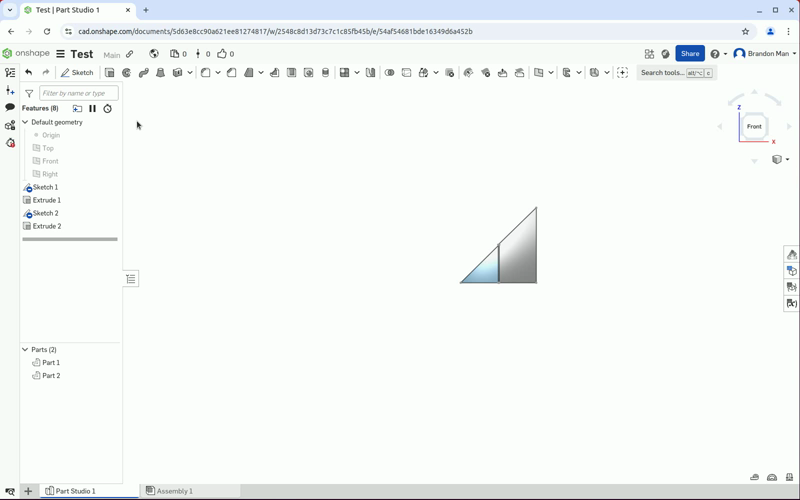
key(shift+h)
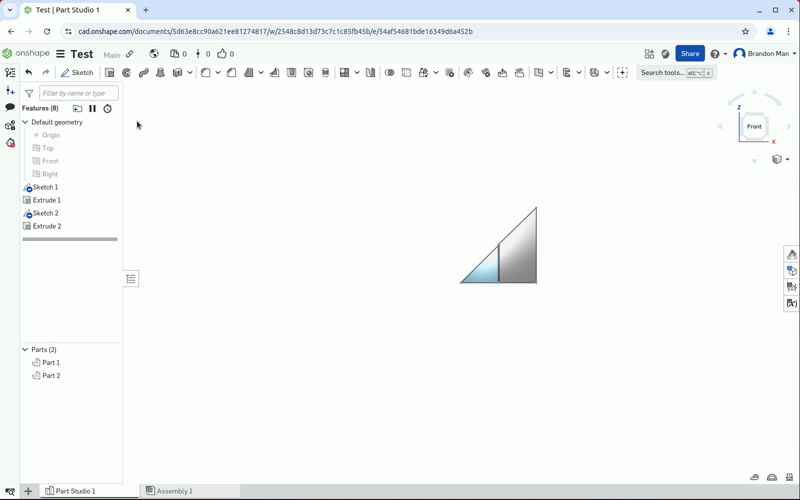
key(shift+7)
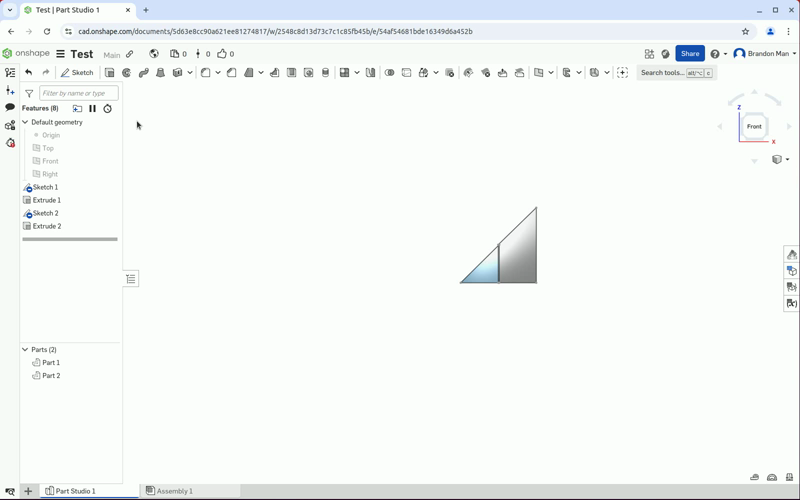
key(left, 2)
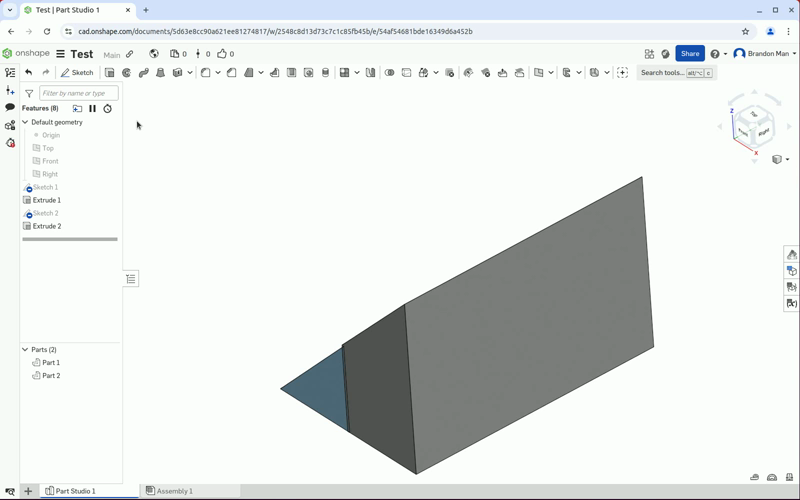
key(down, 2)
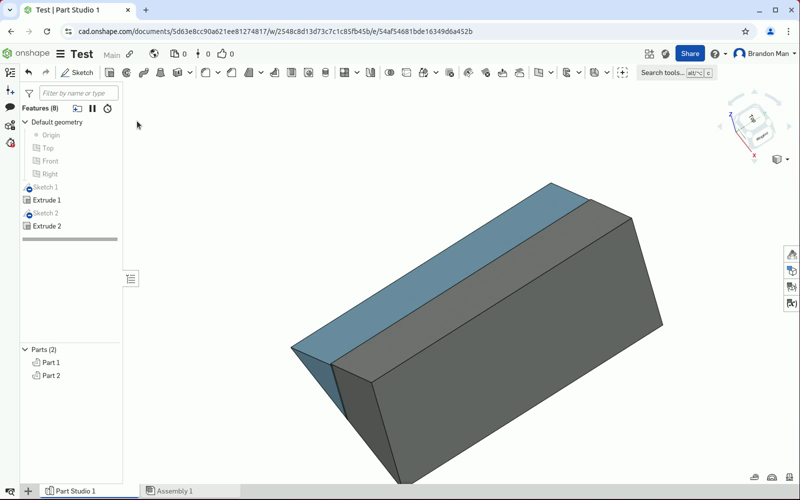
key(up, 2)
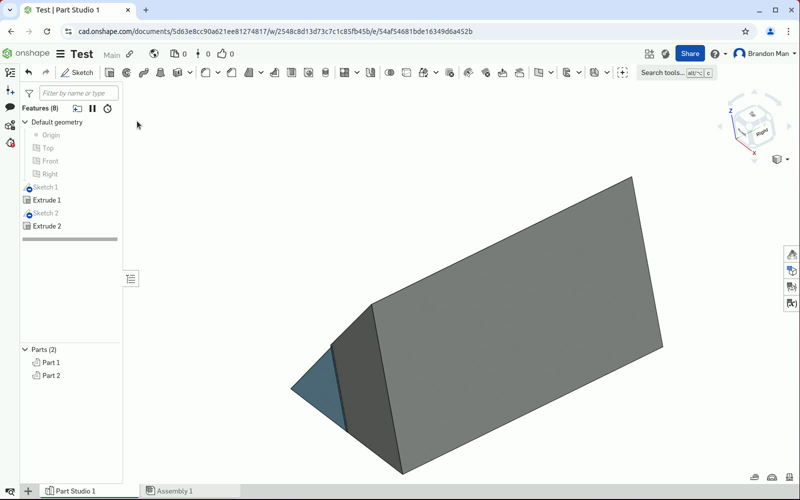
key(right, 2)
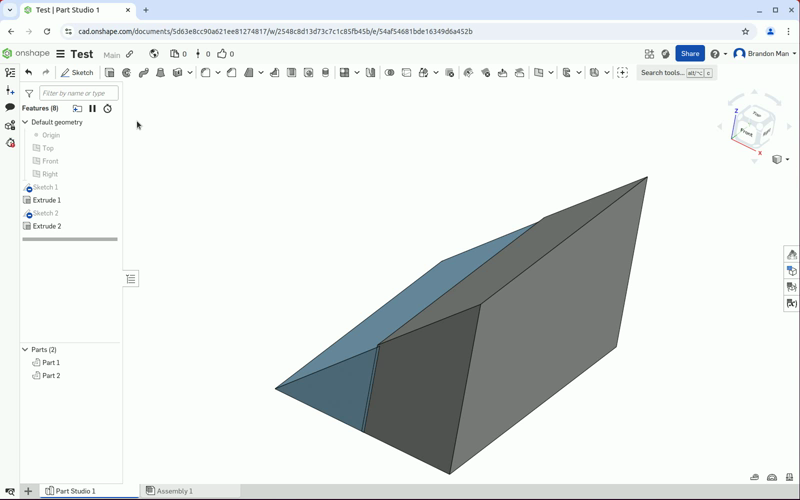
mouse_move(73, 189)
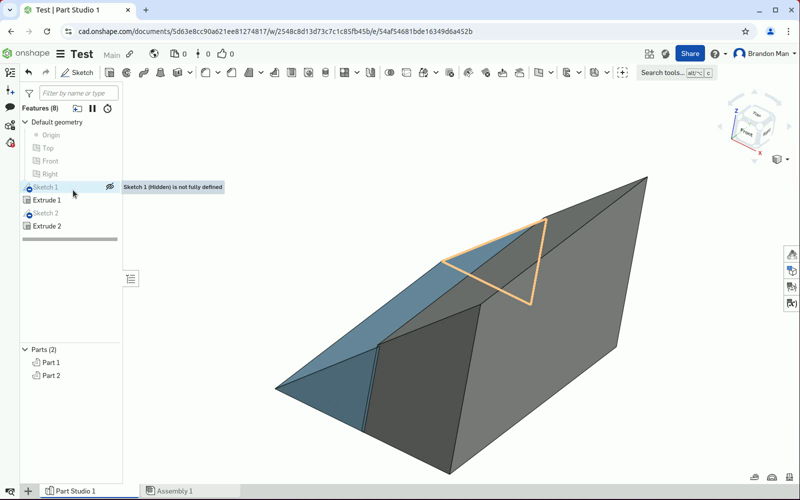
click(73, 189)